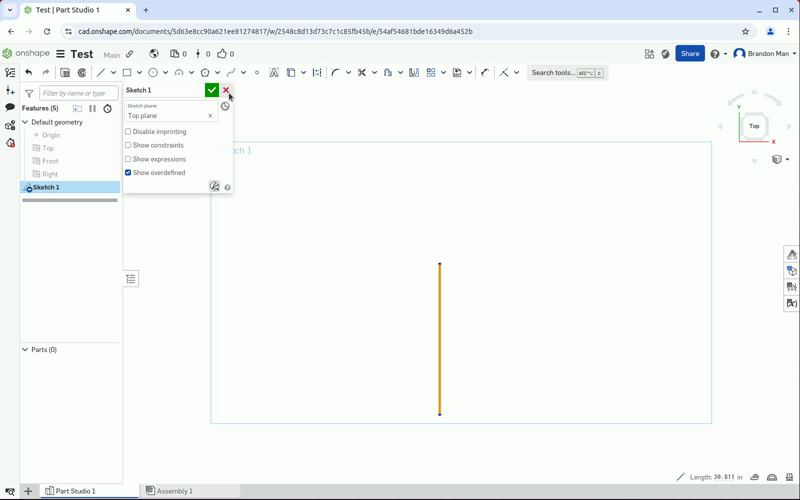
key(shift+h)
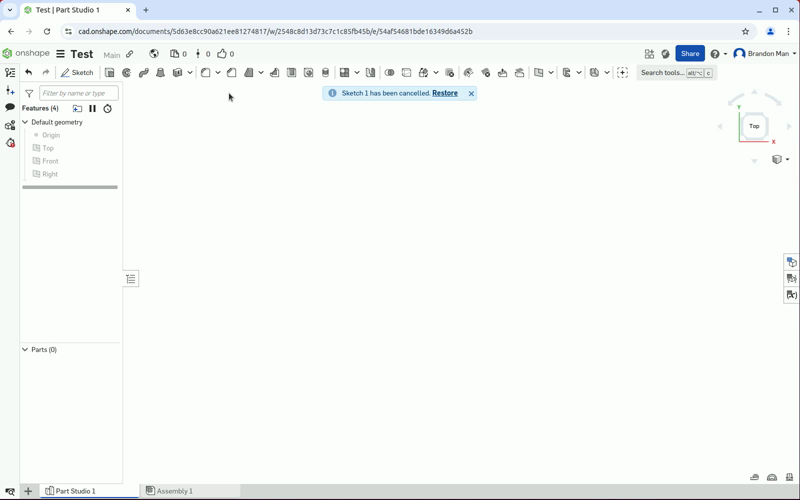
mouse_move(73, 352)
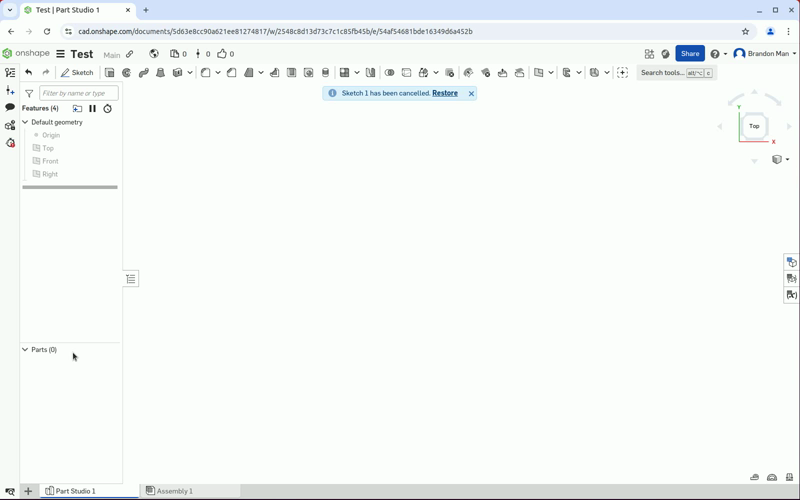
key(y)
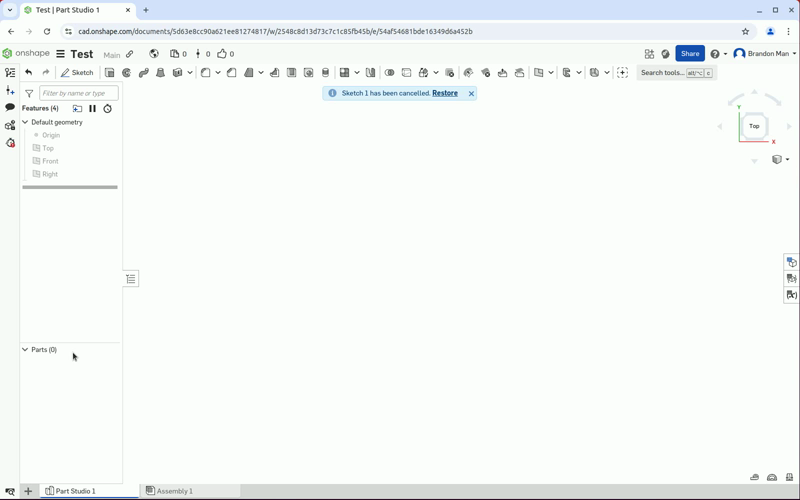
key(shift+p)
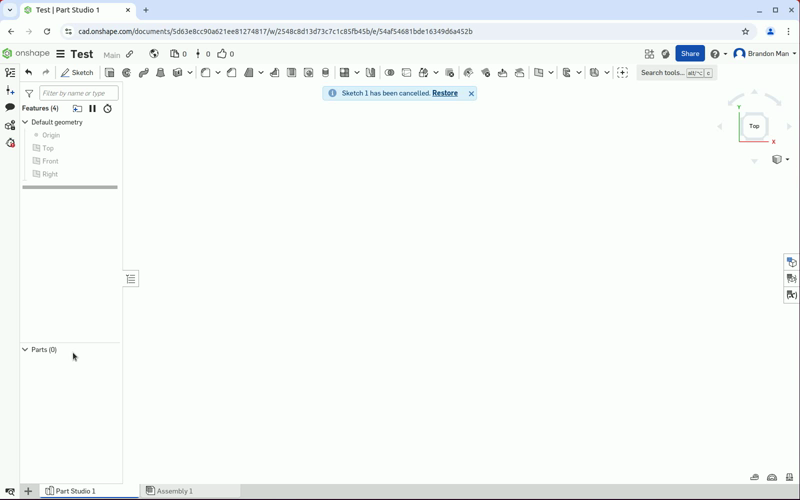
key(space)
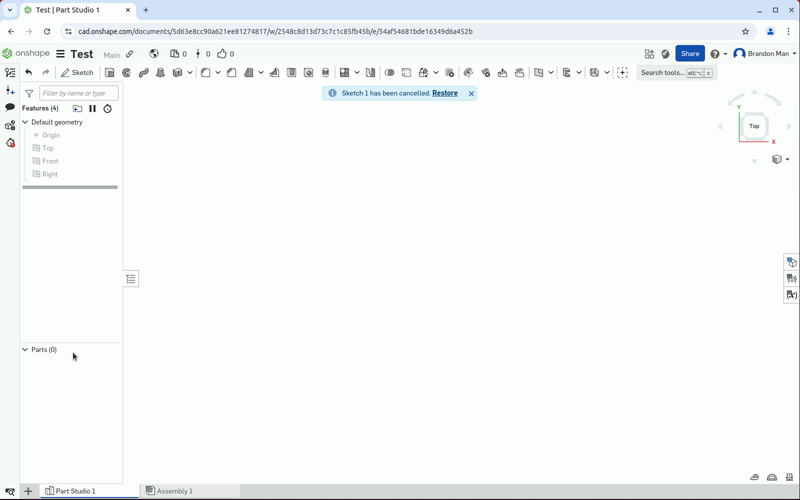
key_down(shift)
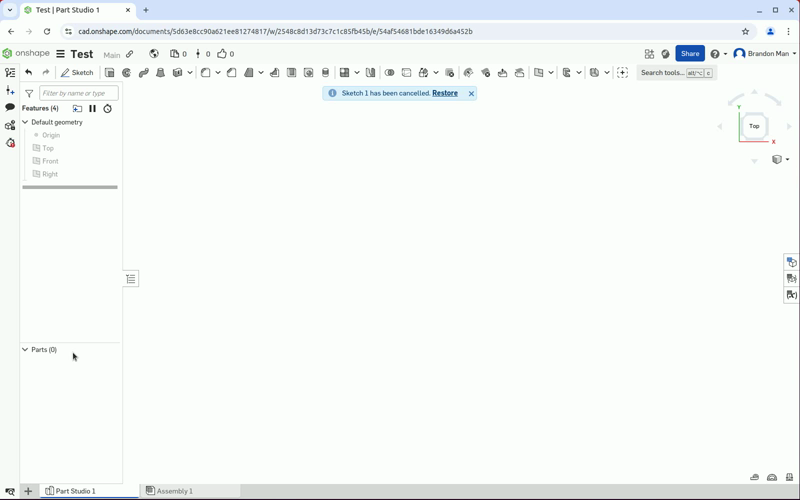
key(up)
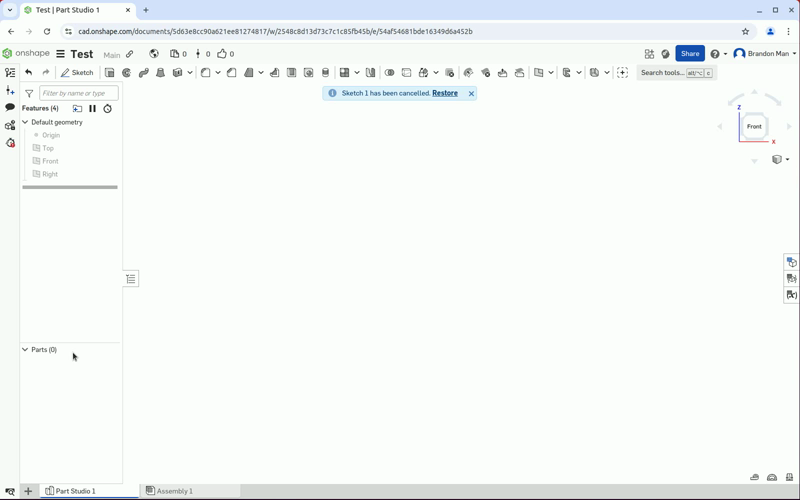
key_up(shift)
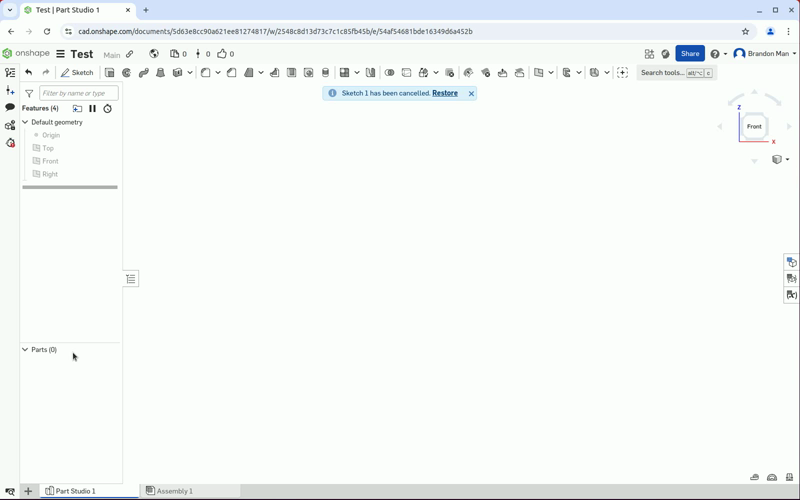
mouse_move(73, 352)
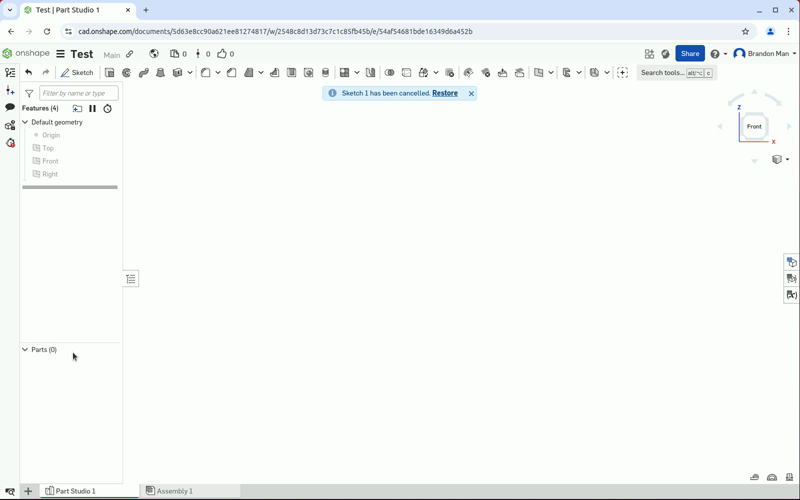
key(shift+y)
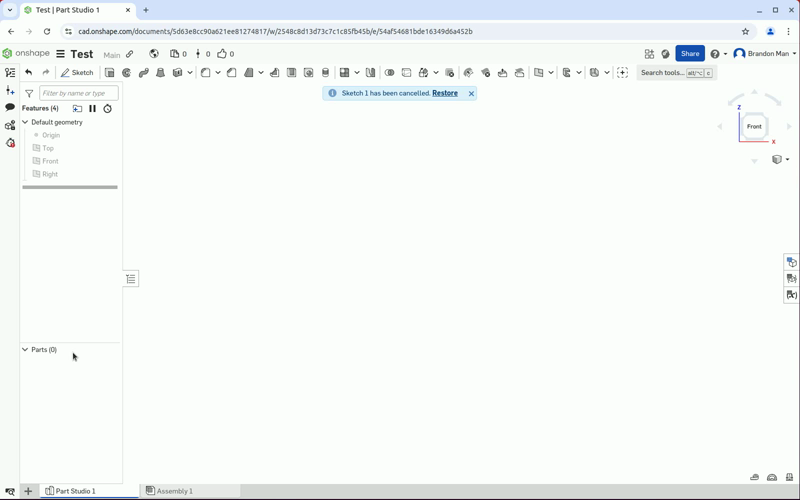
key(shift+s)
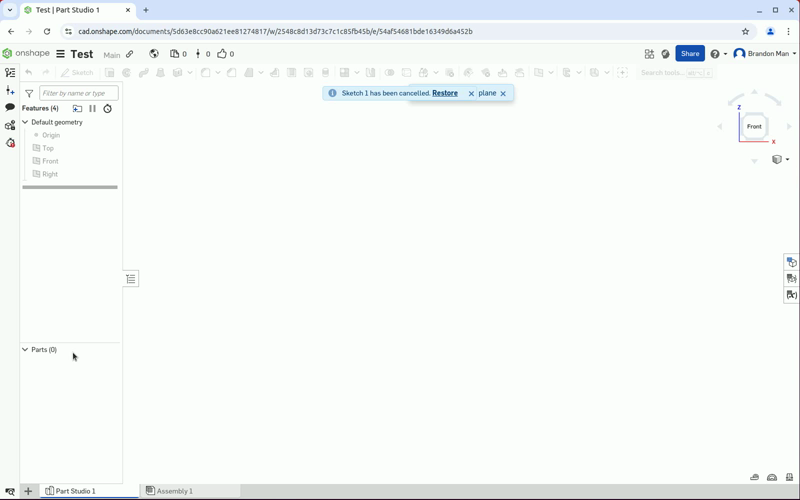
mouse_move(73, 163)
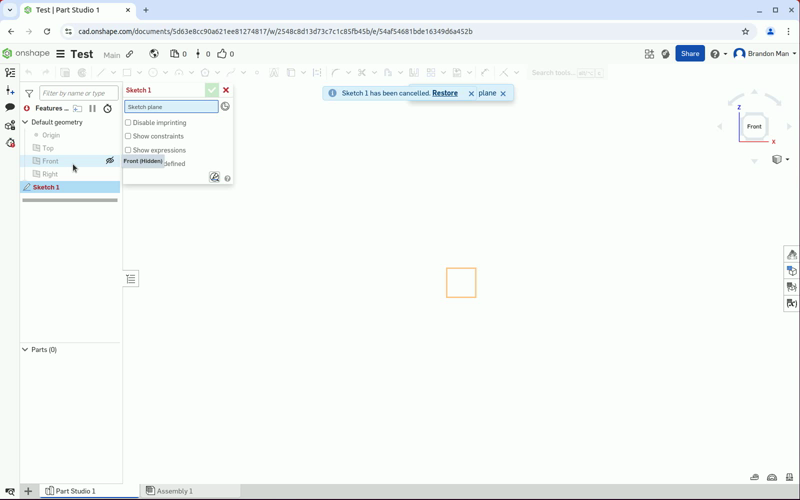
click(73, 163)
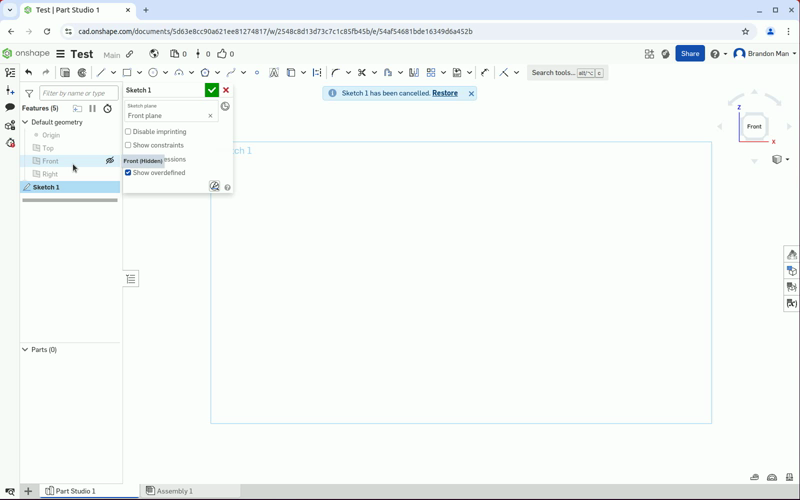
mouse_move(73, 352)
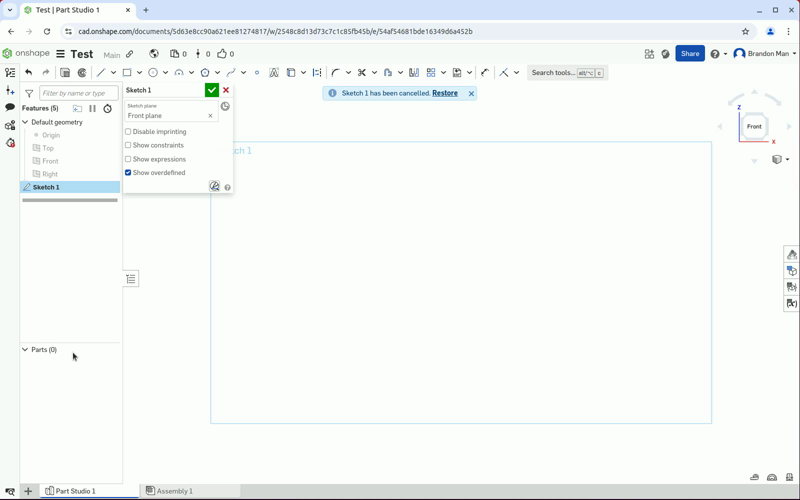
key(y)
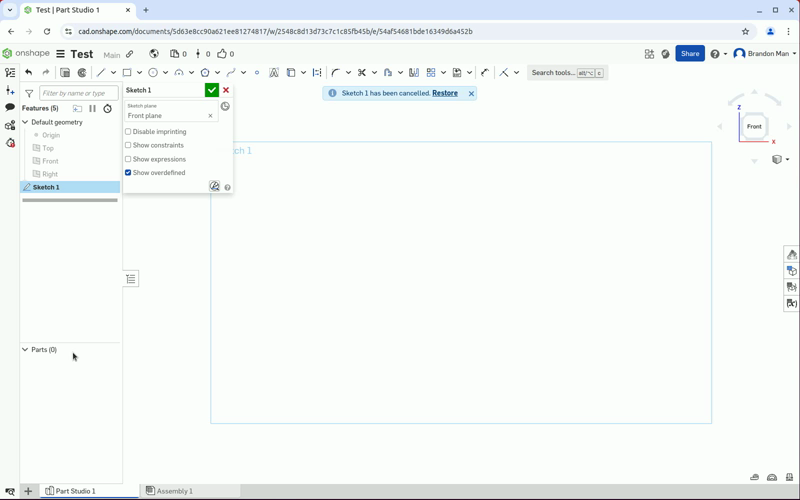
key(l)
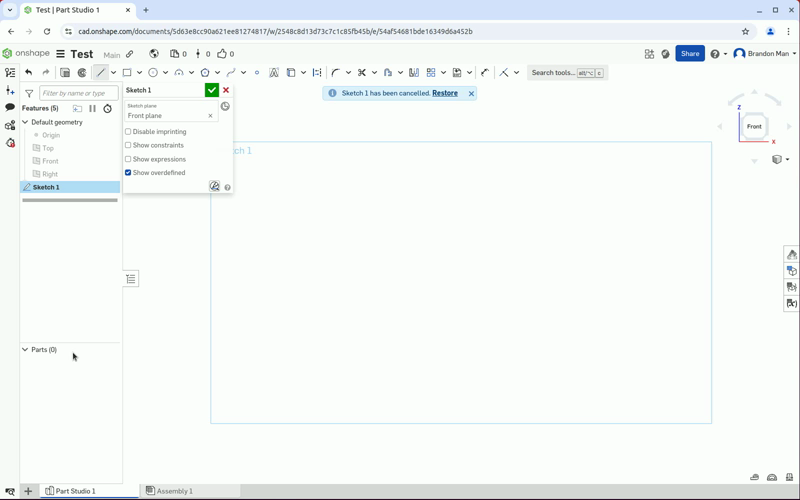
key_down(shift)
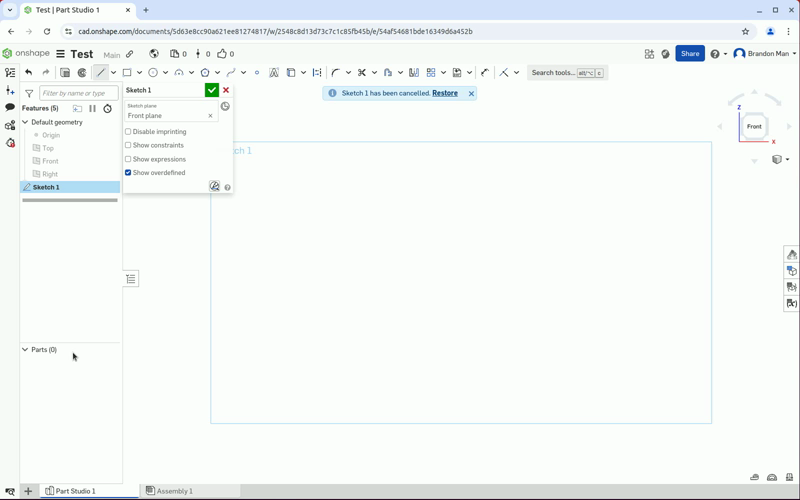
mouse_move(460, 282)
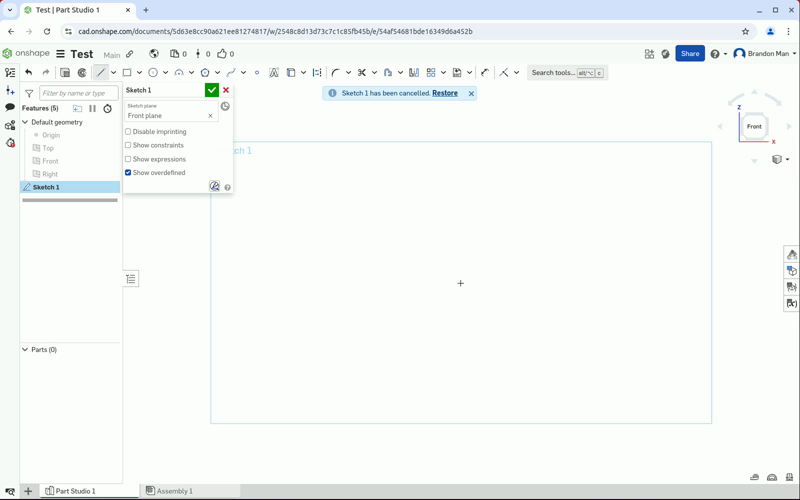
click(460, 282)
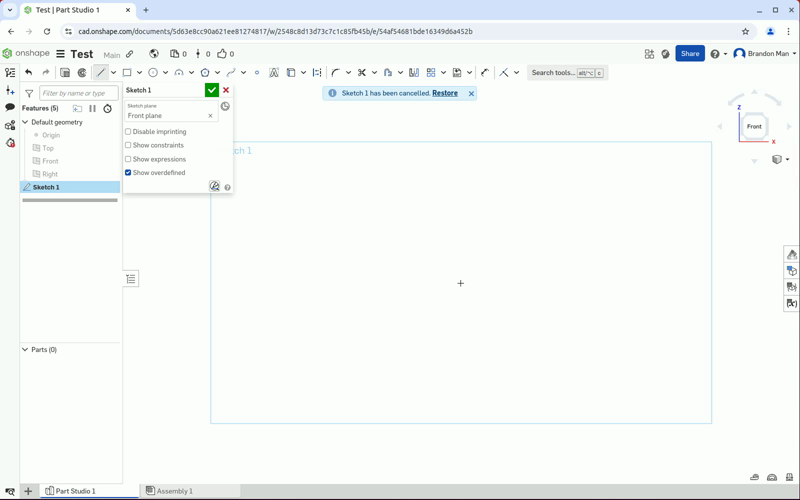
key_up(shift)
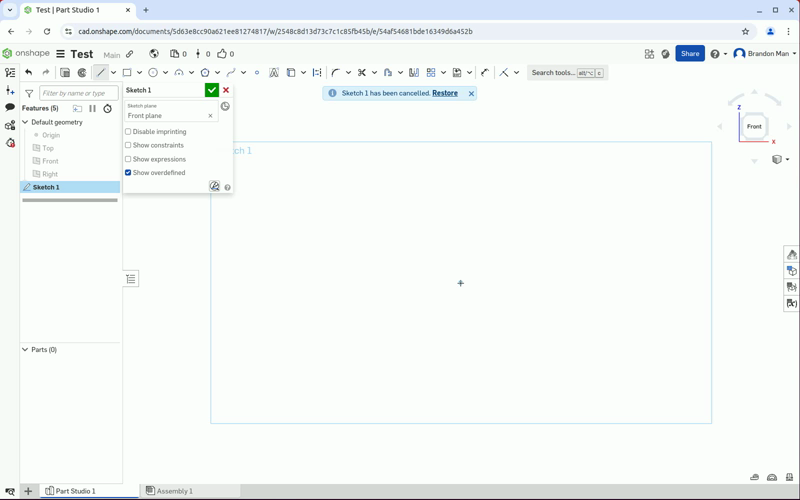
key_down(shift)
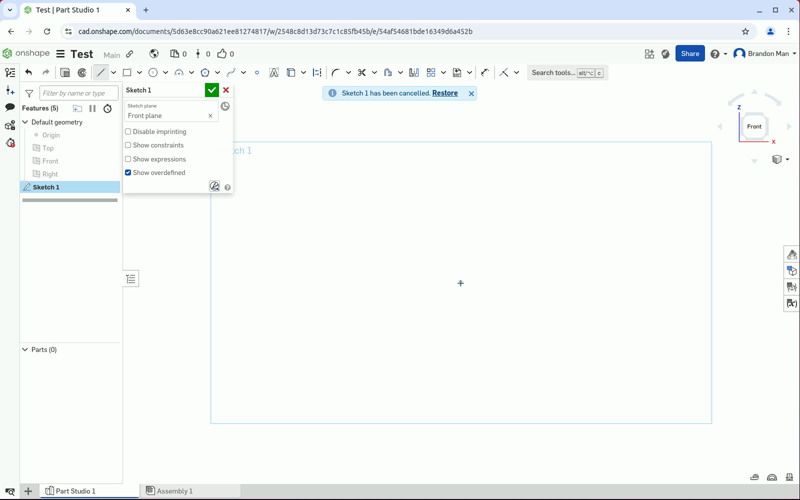
mouse_move(573, 282)
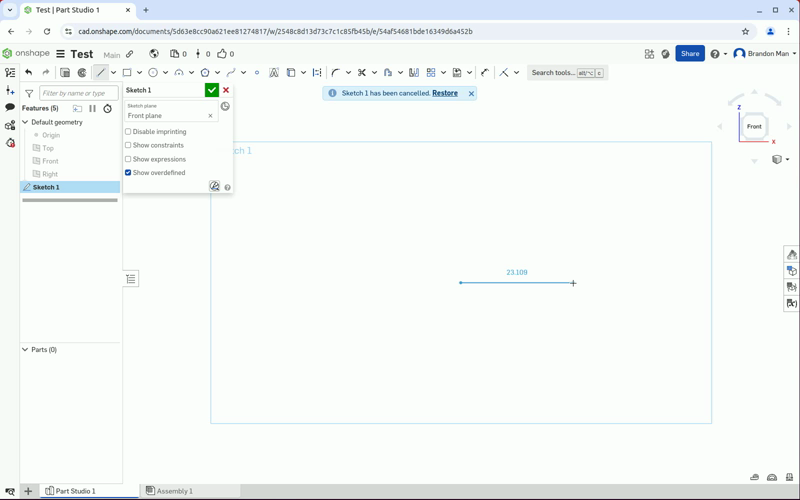
click(573, 282)
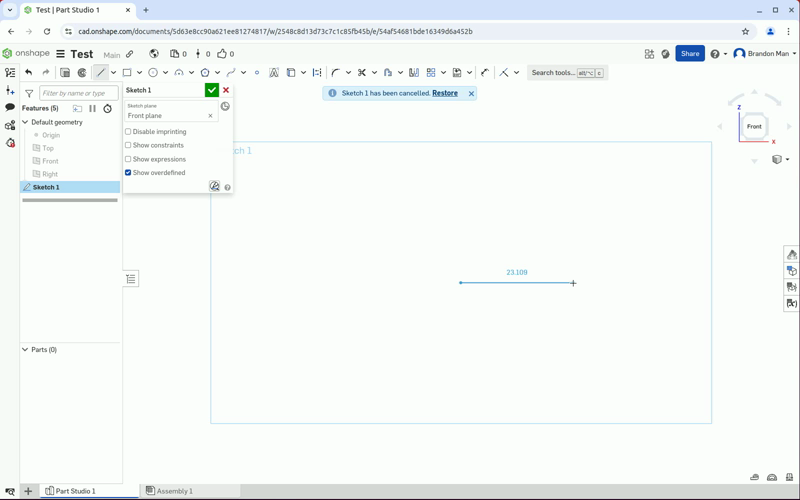
key_up(shift)
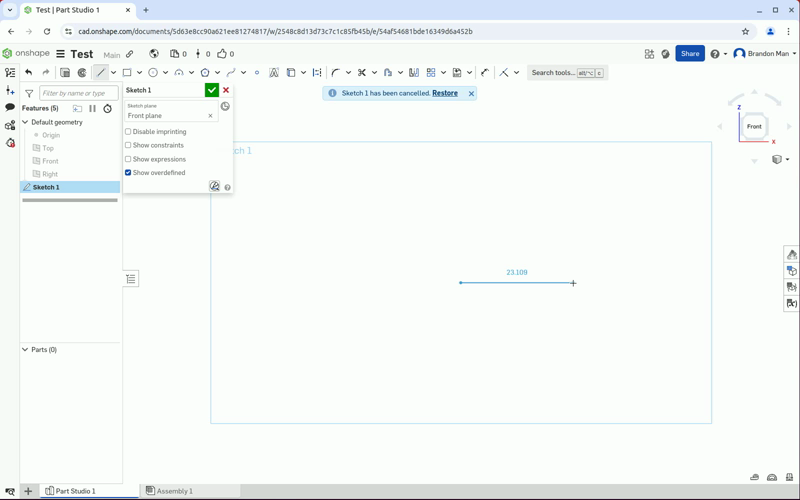
key_down(shift)
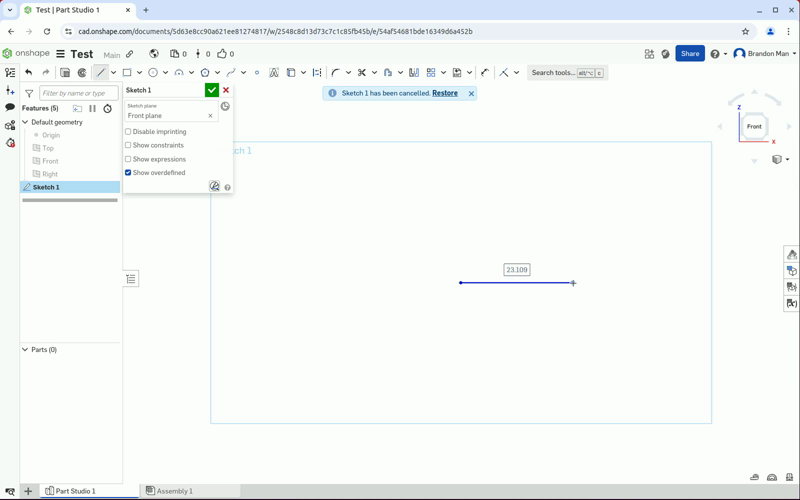
mouse_move(589, 282)
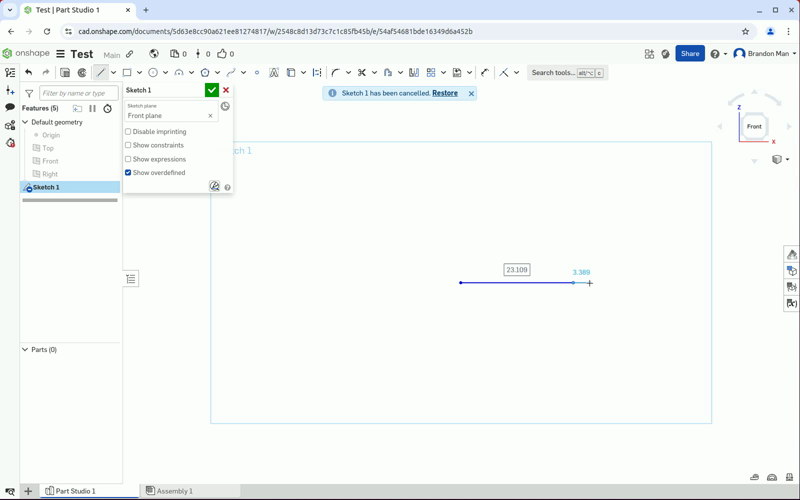
mouse_move(573, 245)
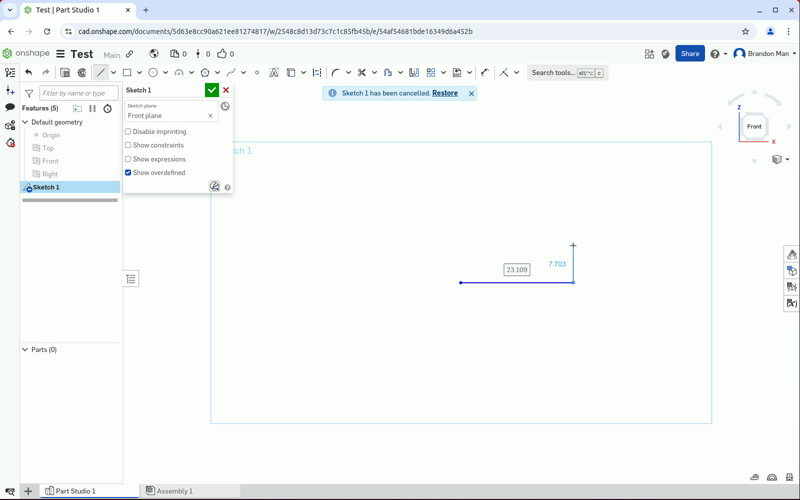
click(573, 245)
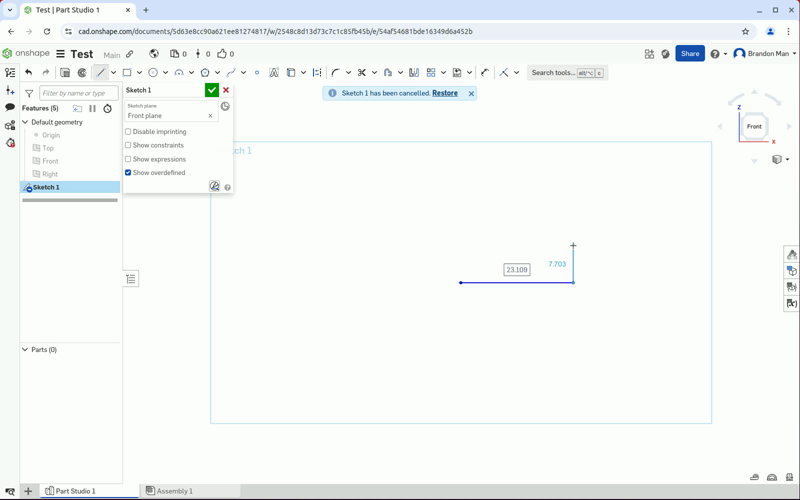
key_up(shift)
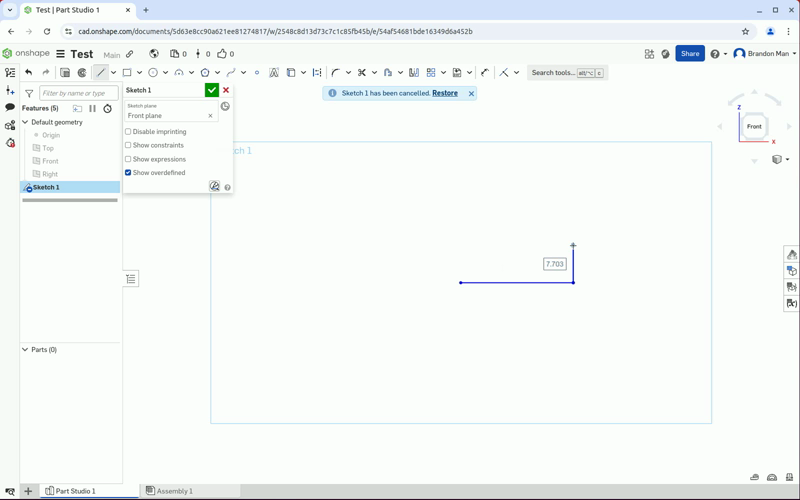
key_down(shift)
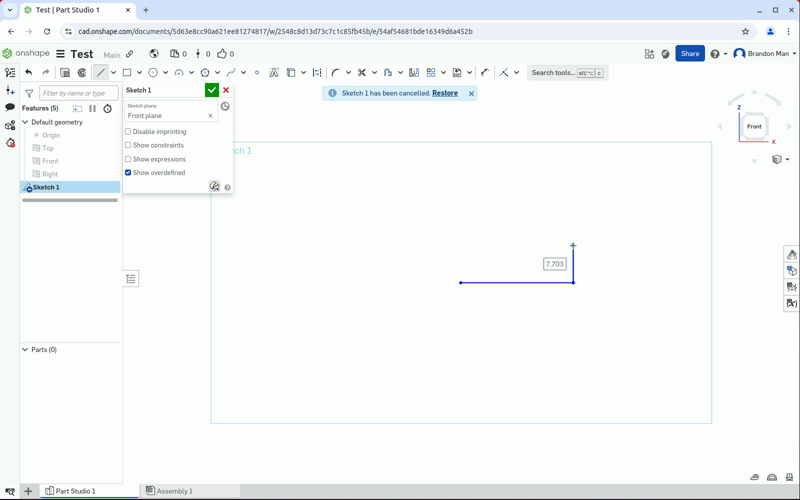
mouse_move(460, 245)
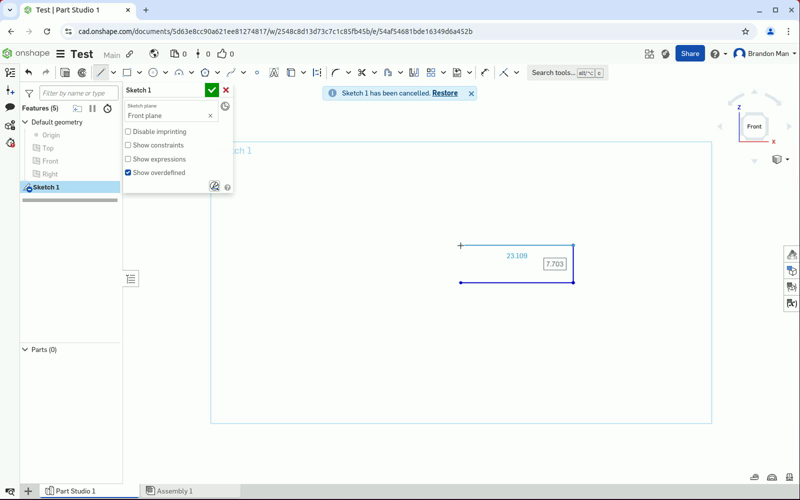
click(460, 245)
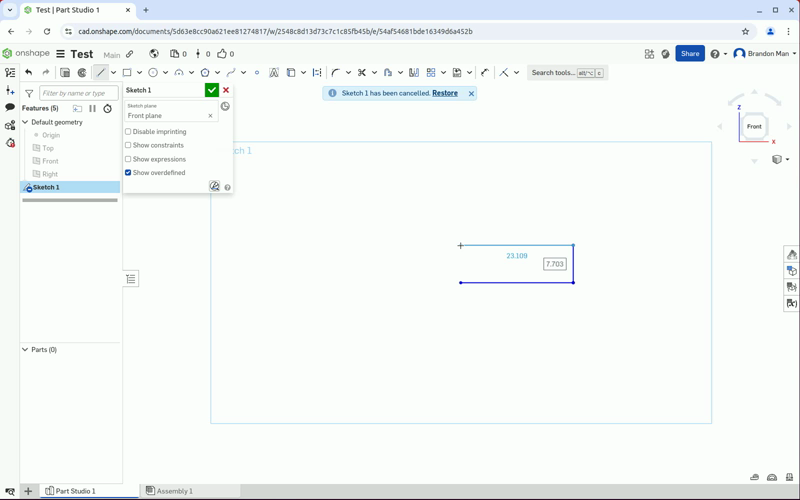
key_up(shift)
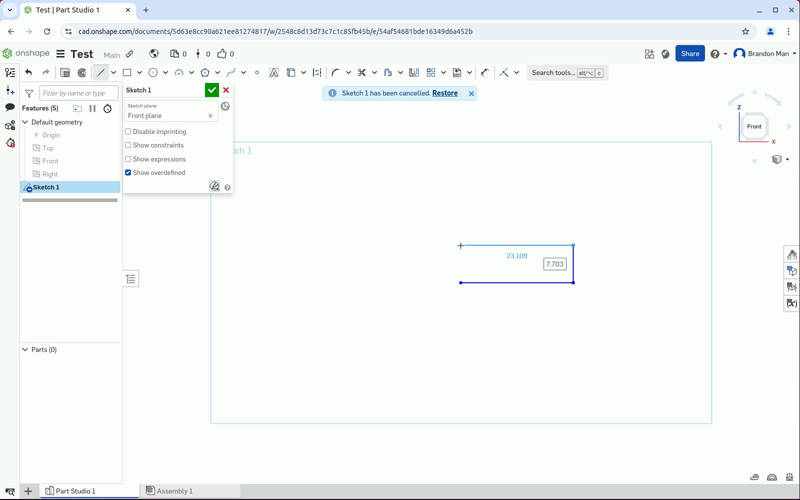
mouse_move(490, 245)
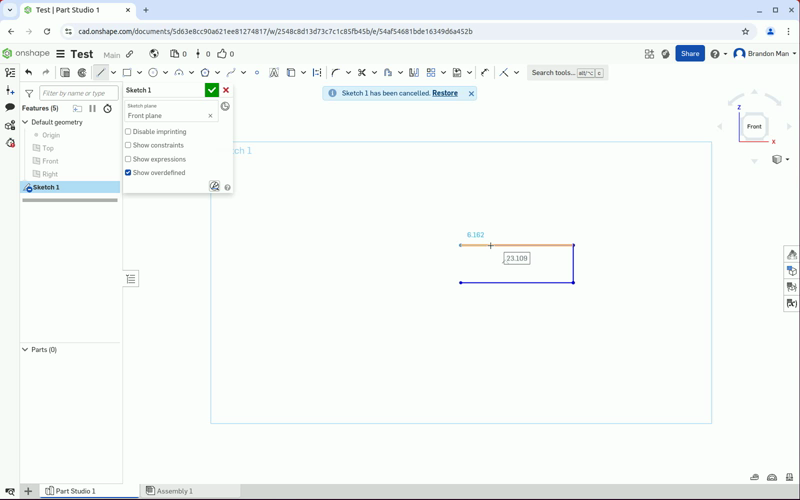
key_down(shift)
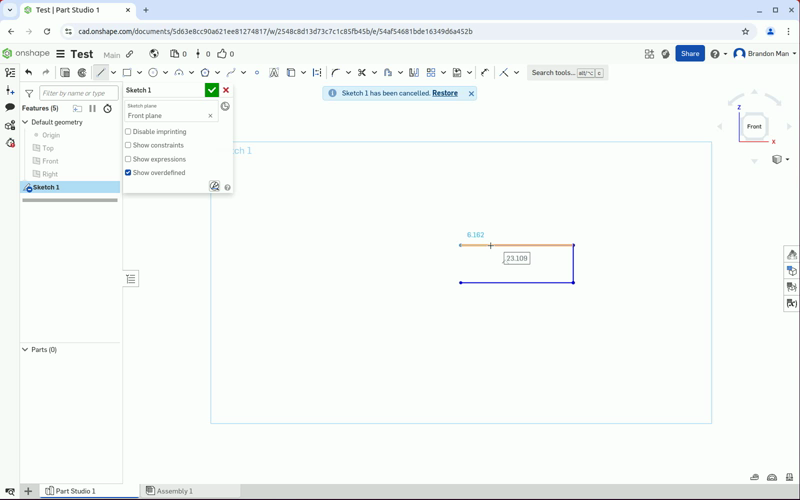
mouse_move(460, 282)
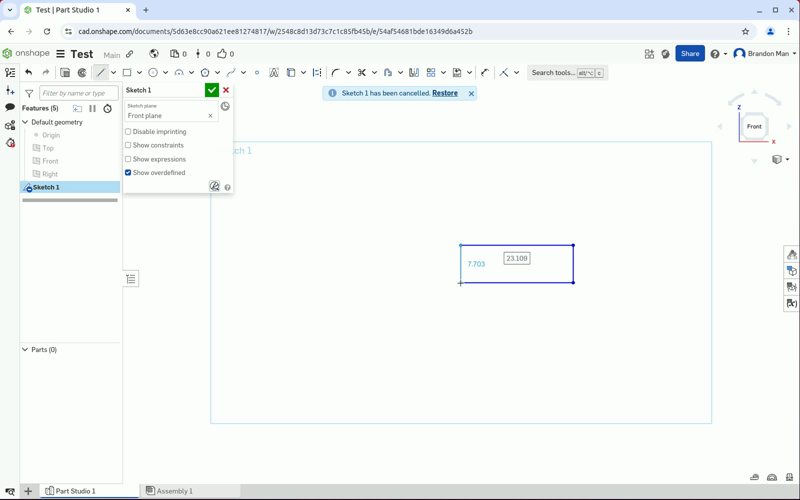
key_up(shift)
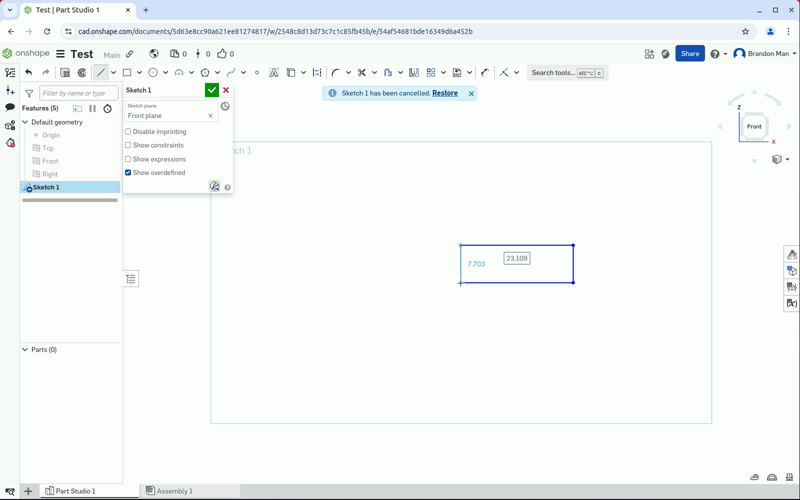
click(460, 282)
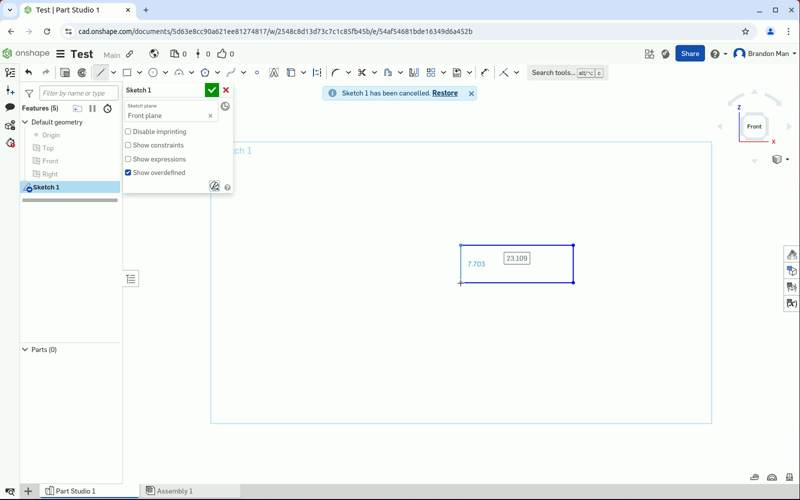
key(esc)
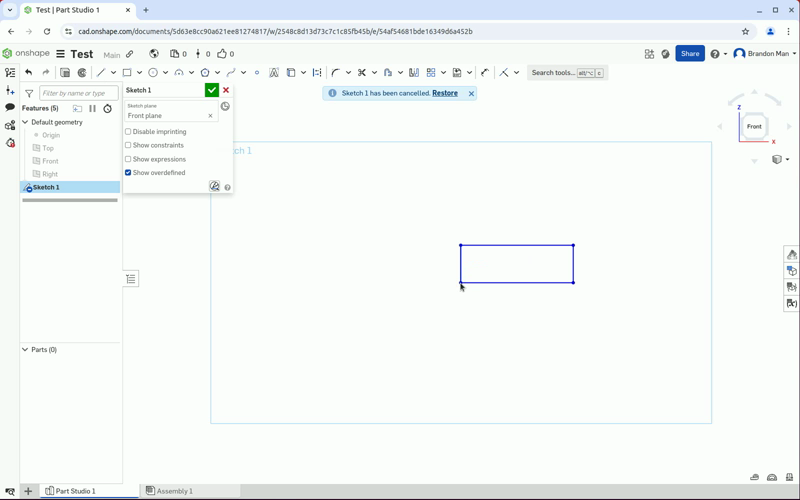
mouse_move(518, 263)
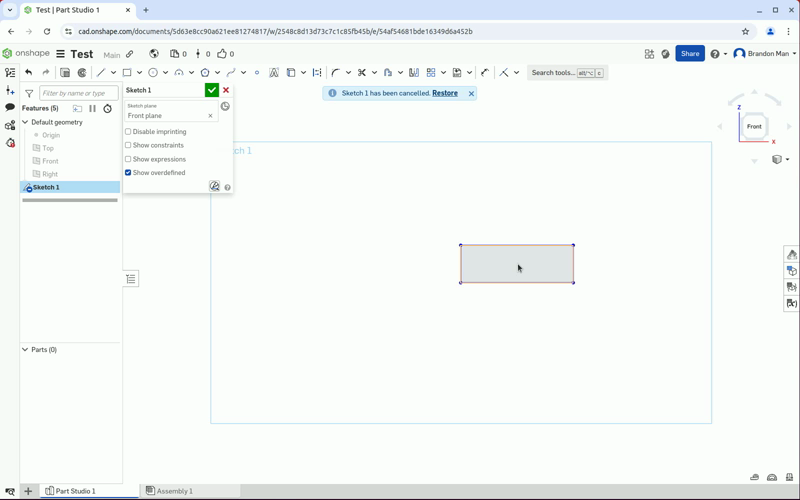
click(518, 263)
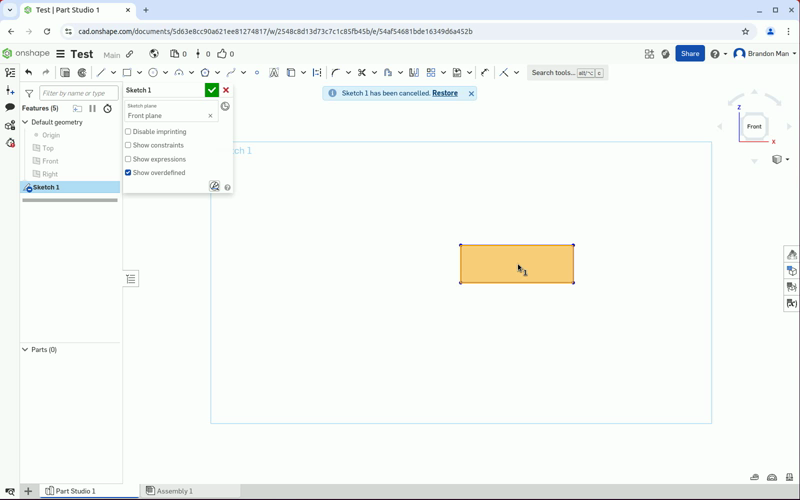
mouse_move(73, 352)
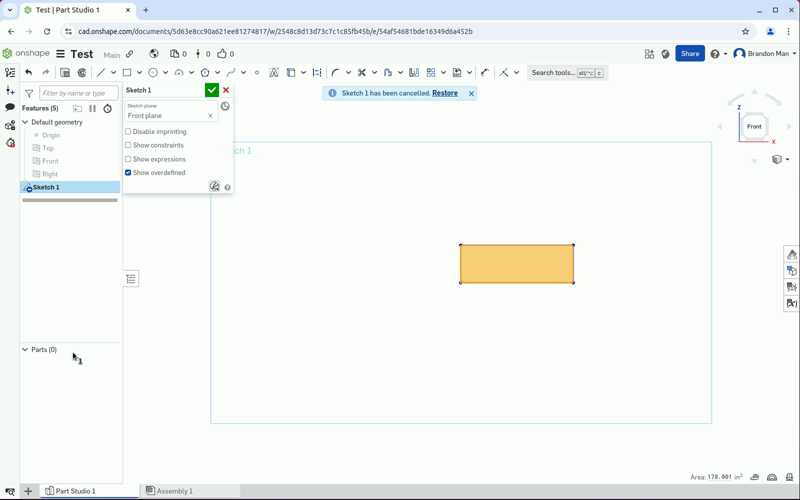
key(shift+y)
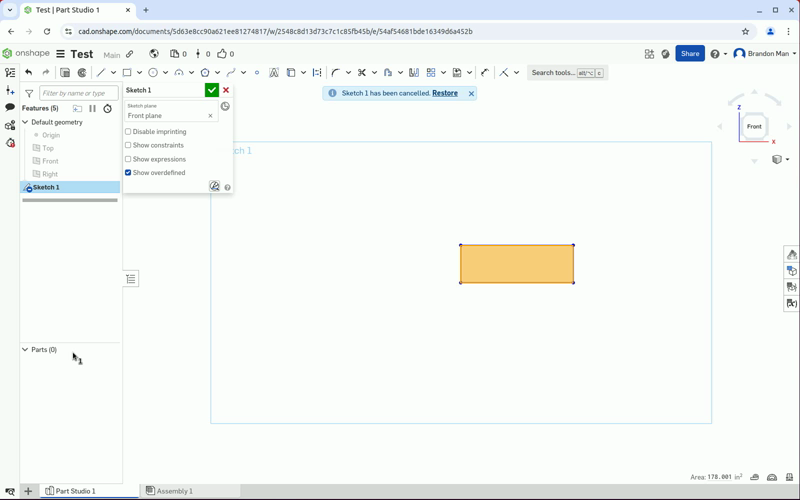
key(shift+e)
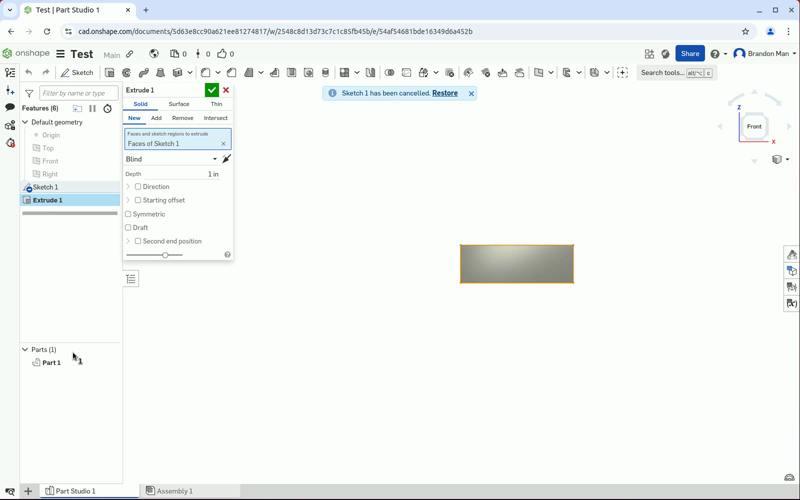
mouse_move(143, 106)
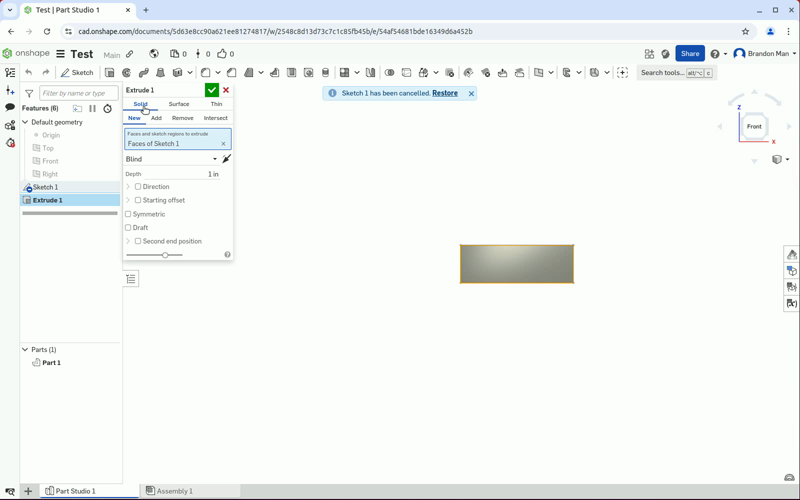
click(143, 106)
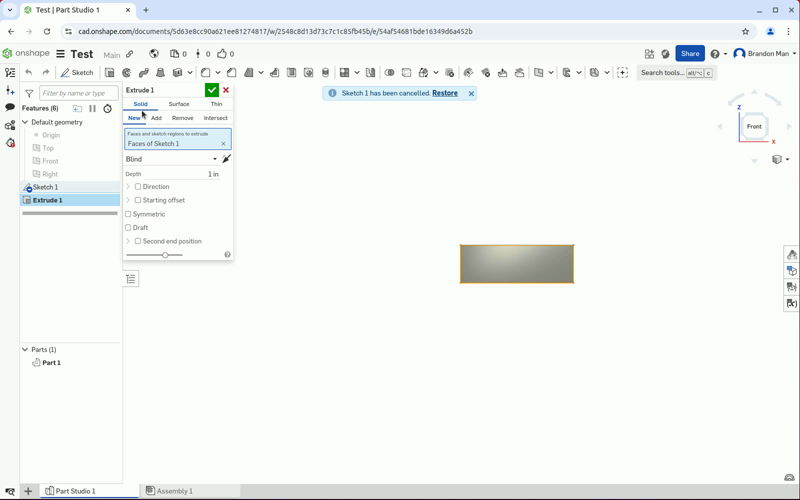
mouse_move(137, 120)
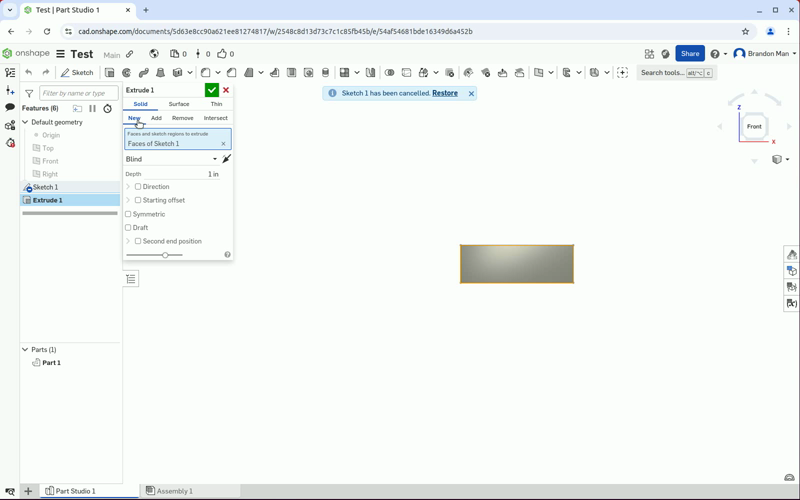
click(137, 120)
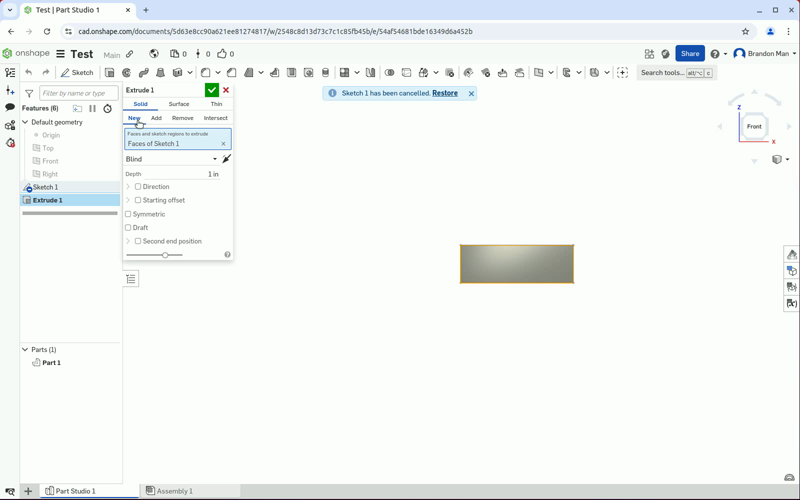
key(tab, 4)
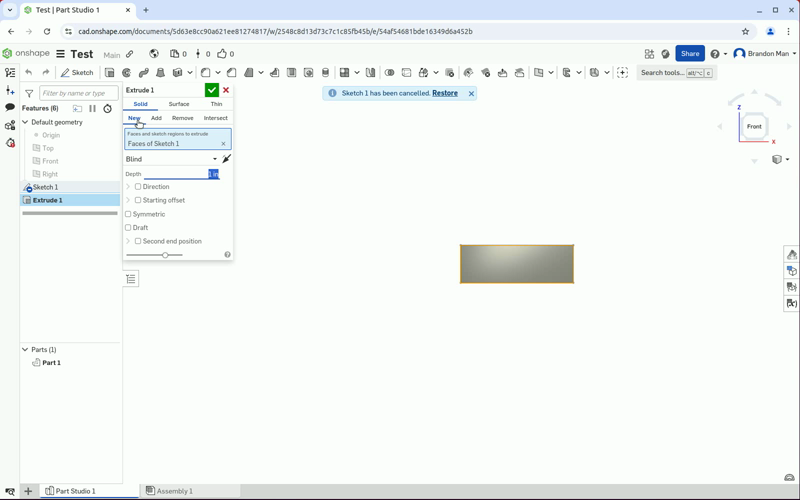
text(15.405)
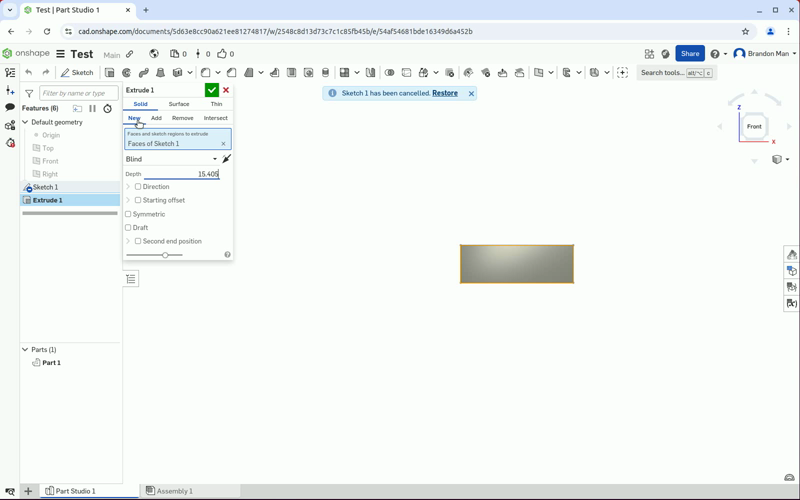
key(enter)
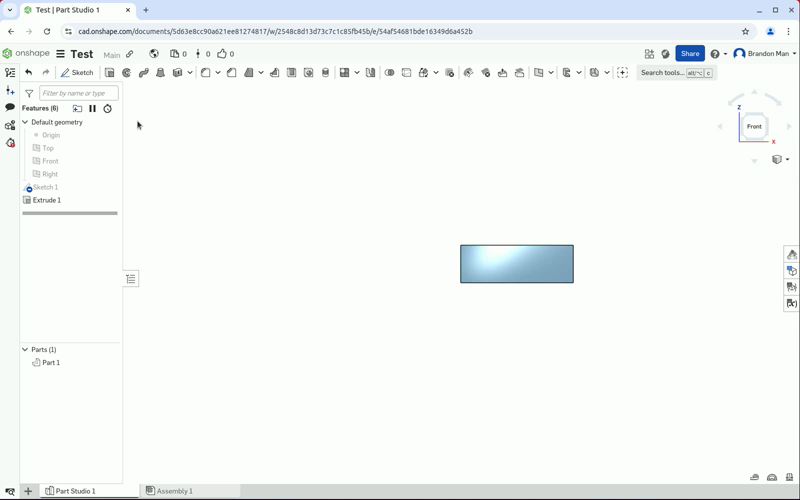
key(shift+h)
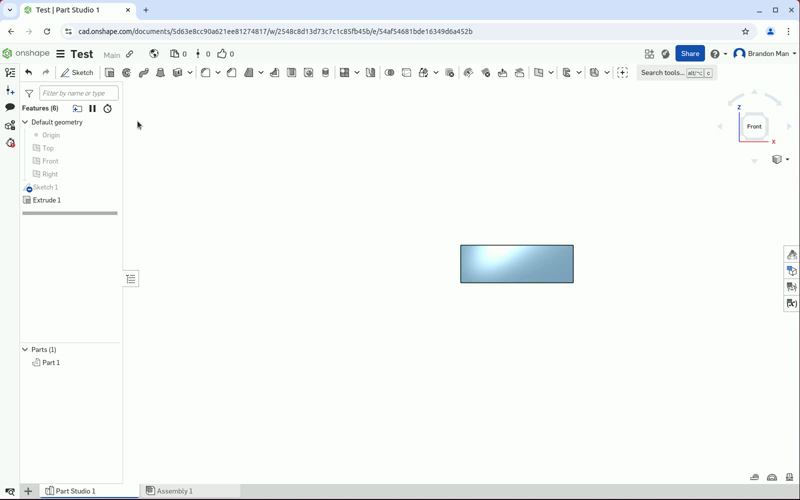
key(shift+h)
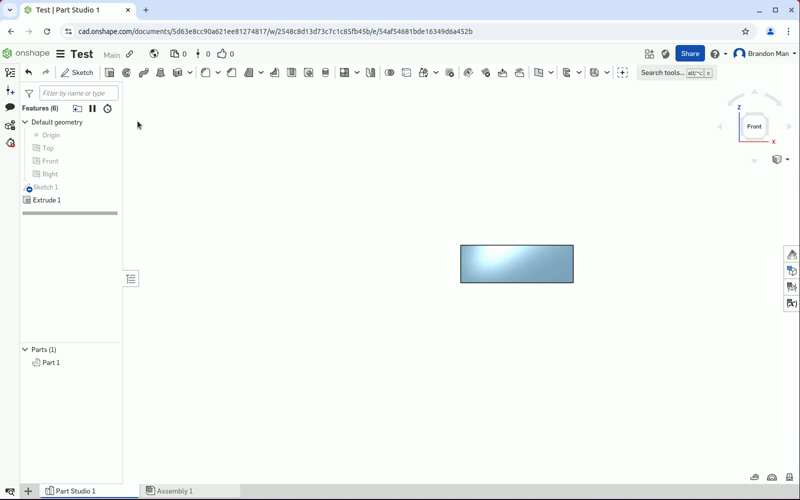
mouse_move(73, 189)
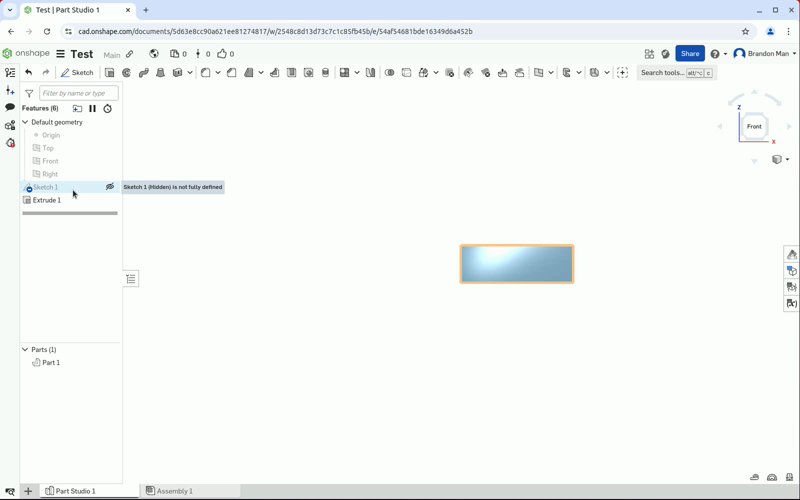
click(73, 189)
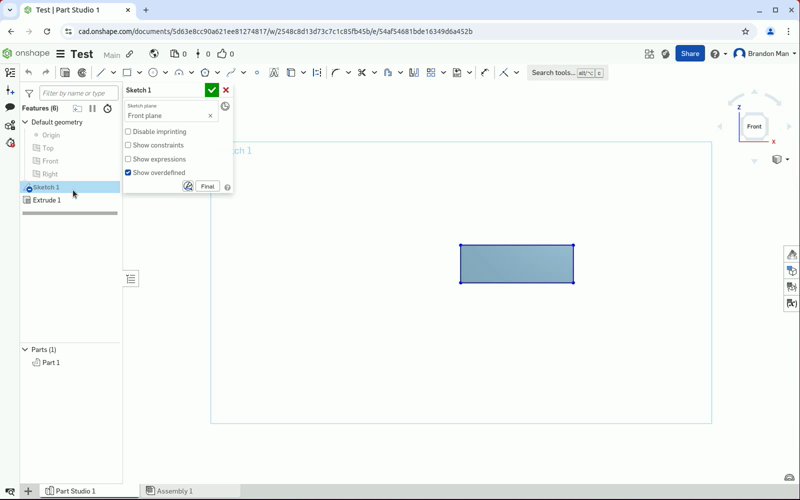
mouse_move(229, 92)
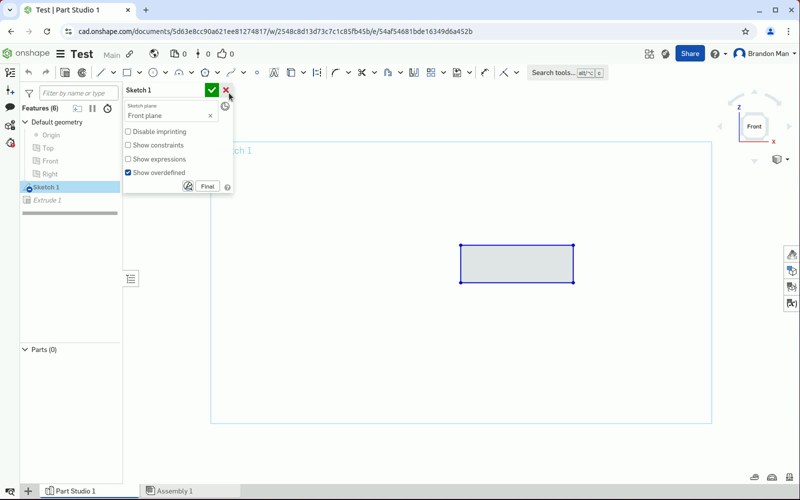
click(229, 92)
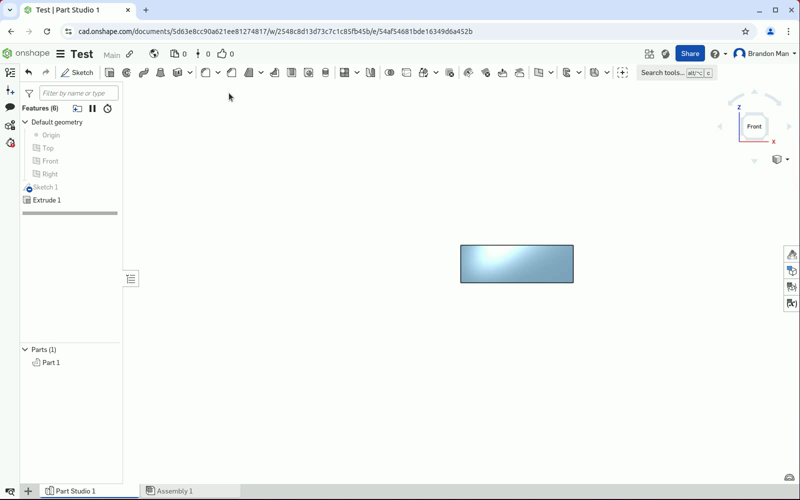
mouse_move(73, 352)
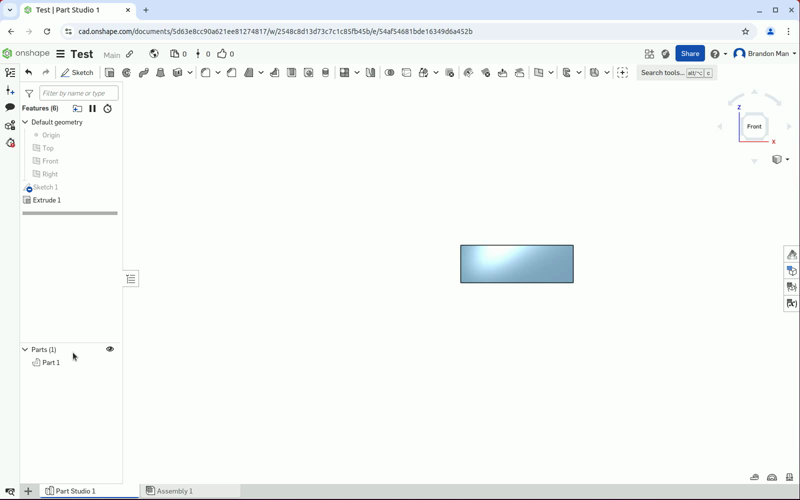
key(y)
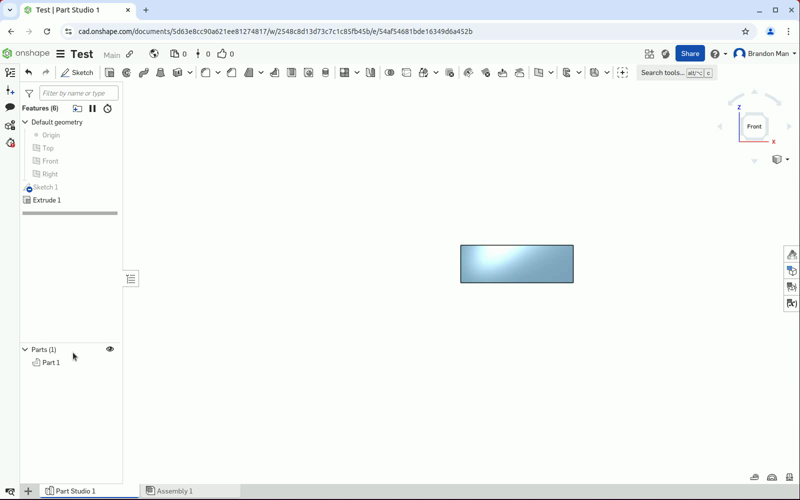
key(shift+p)
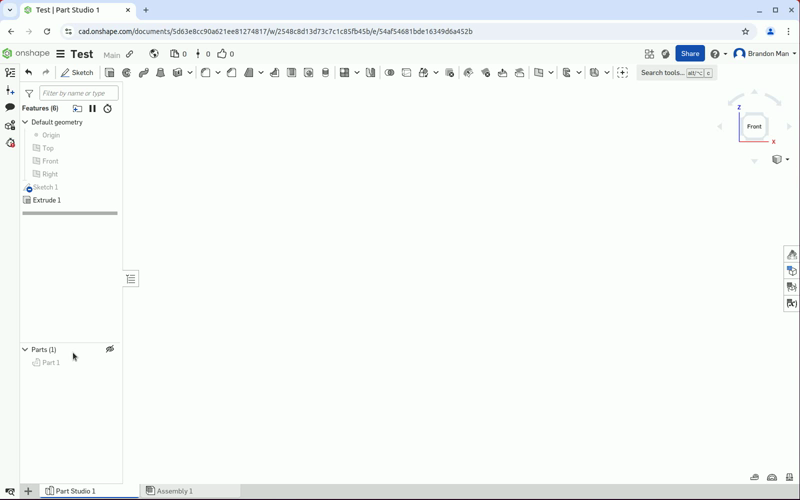
key(space)
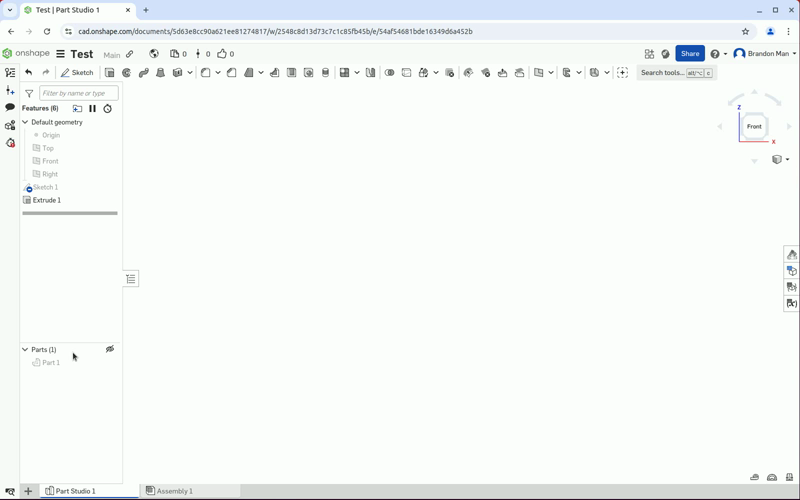
key_down(shift)
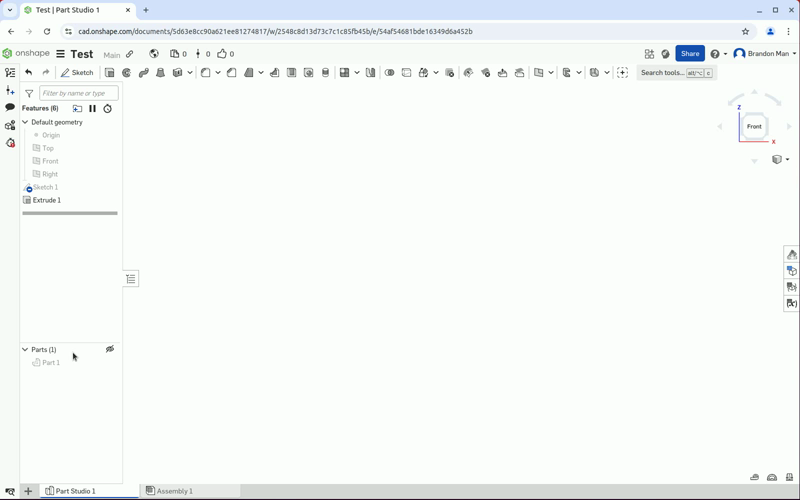
key(down)
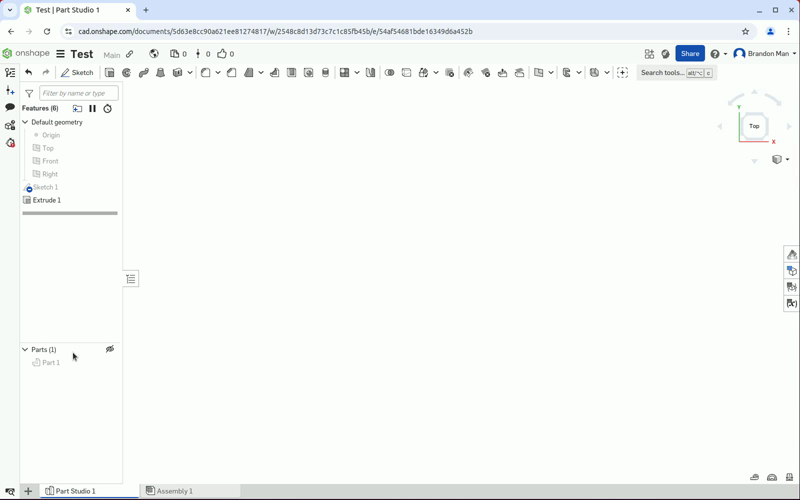
key_up(shift)
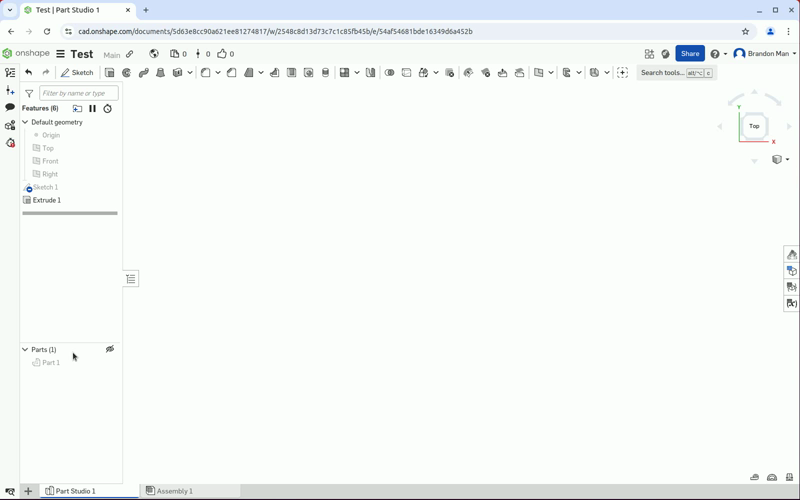
mouse_move(73, 352)
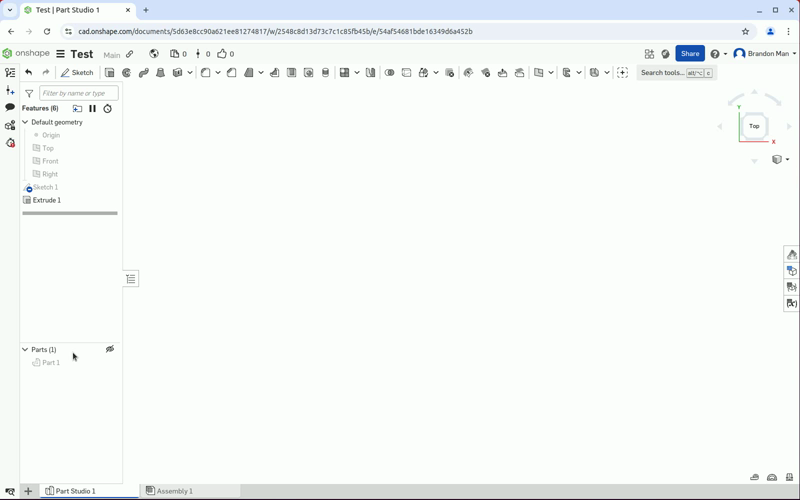
key(shift+y)
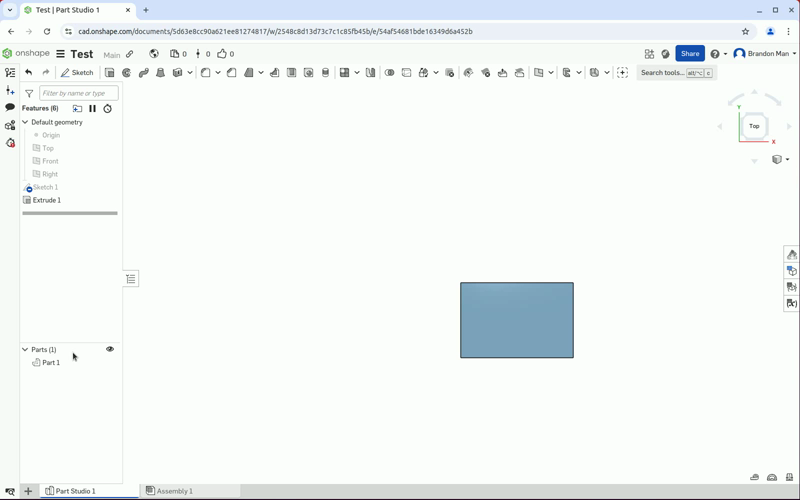
mouse_move(541, 75)
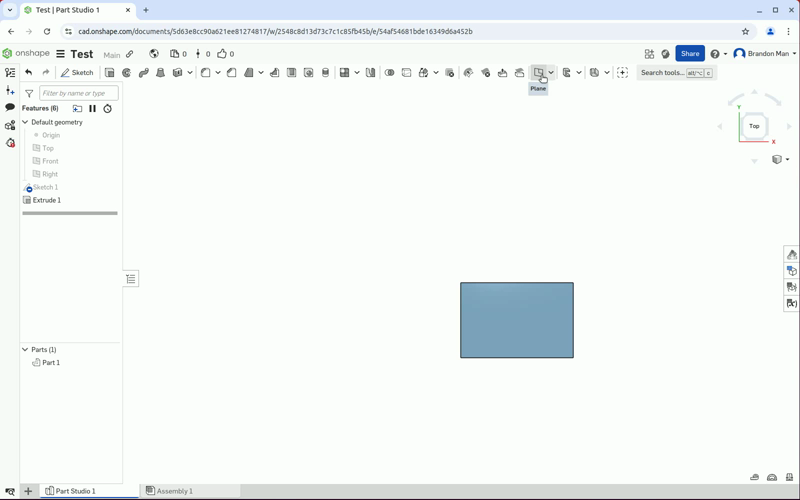
click(541, 75)
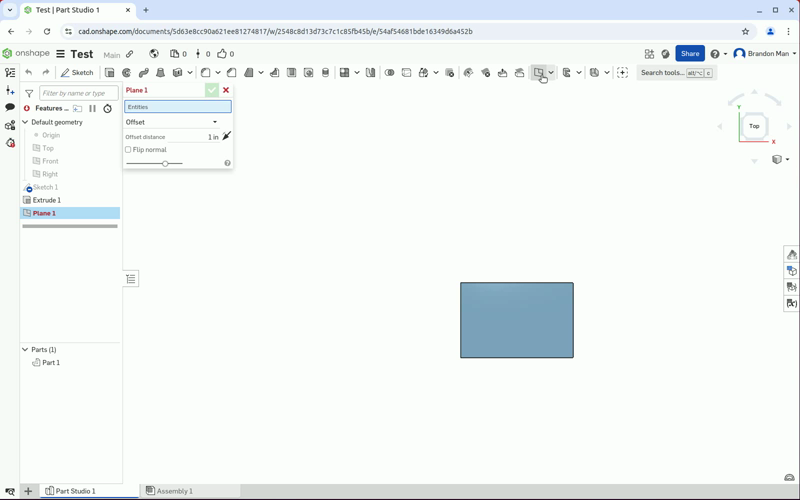
mouse_move(73, 150)
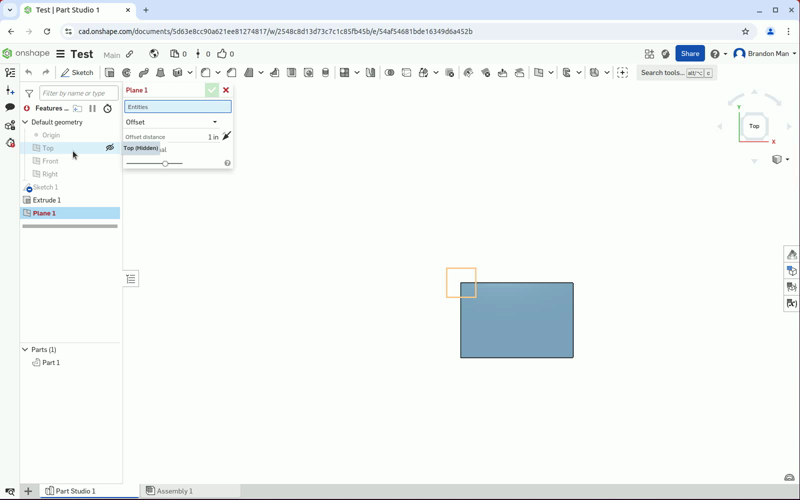
click(73, 150)
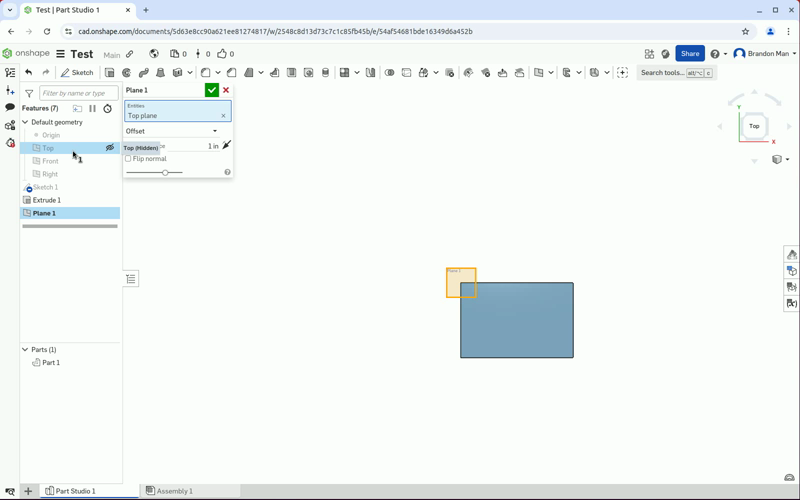
key(tab, 2)
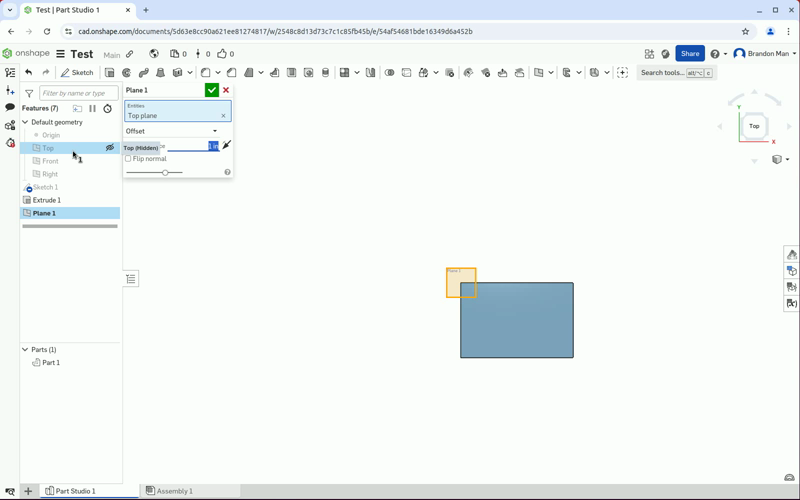
text(7.703)
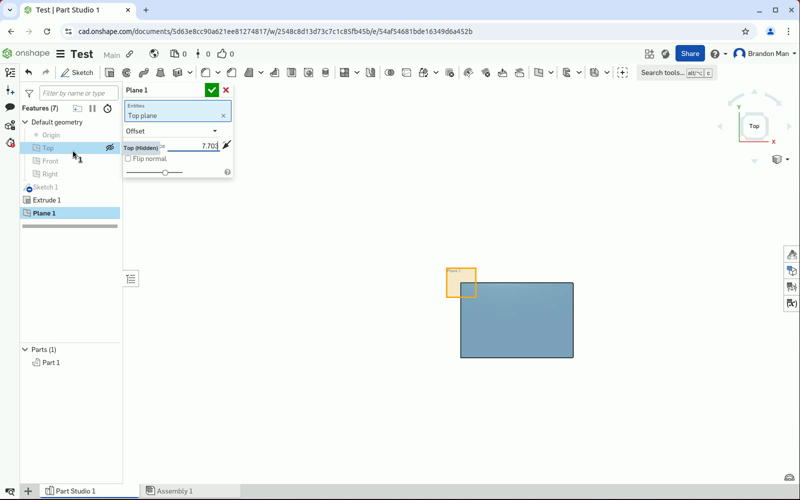
key(enter, 2)
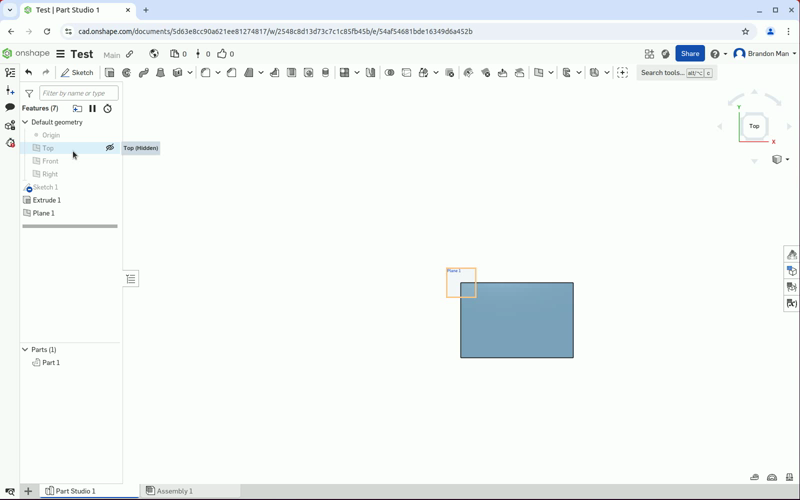
key(shift+s)
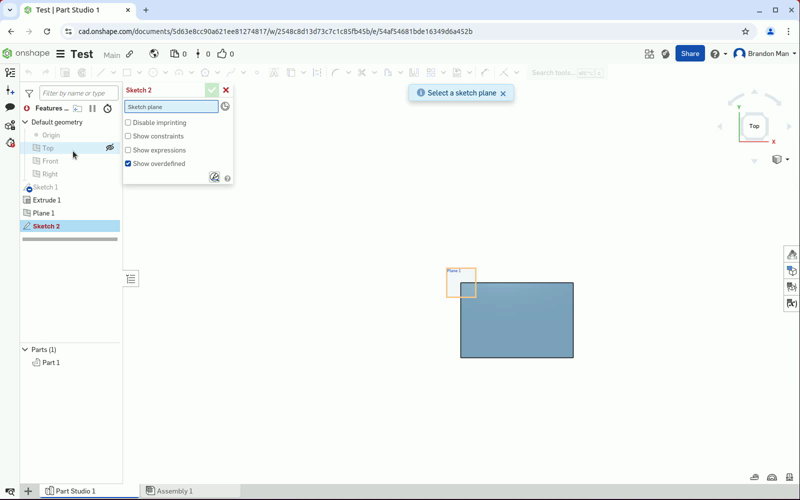
mouse_move(73, 215)
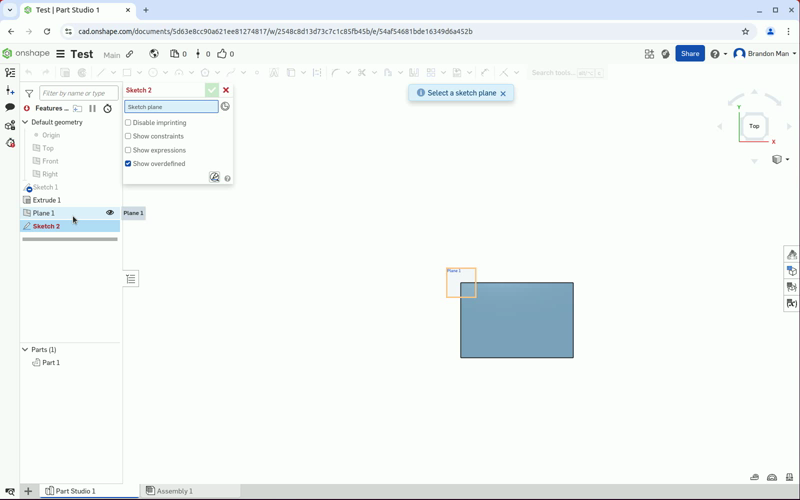
click(73, 215)
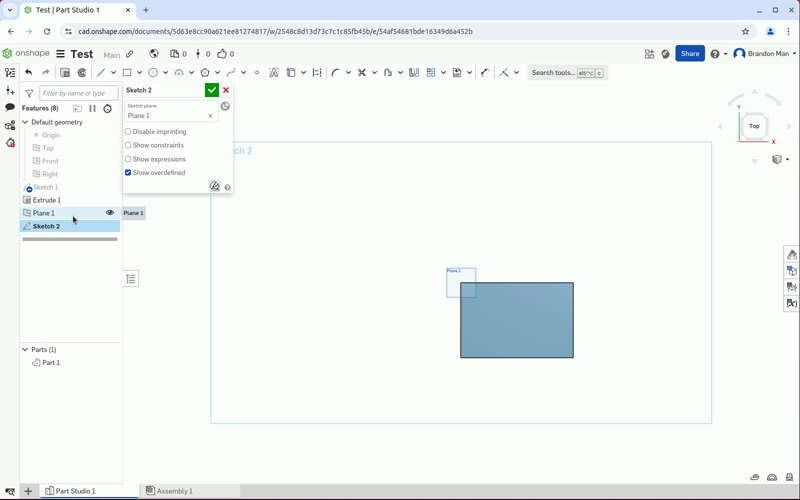
mouse_move(73, 352)
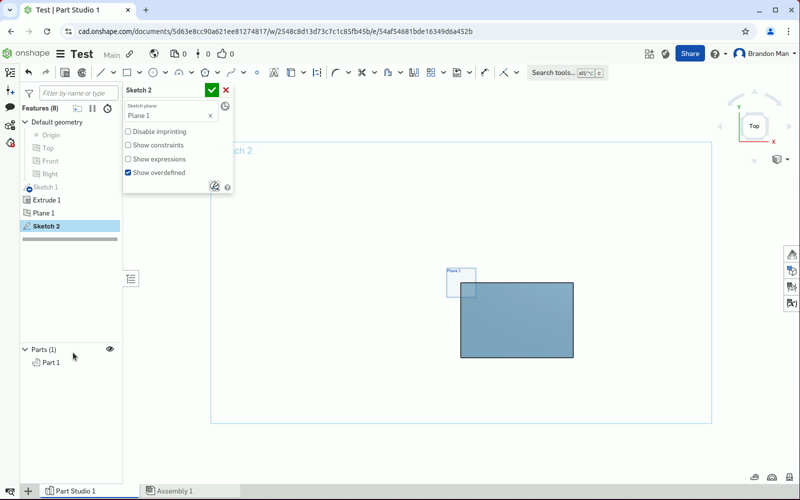
key(y)
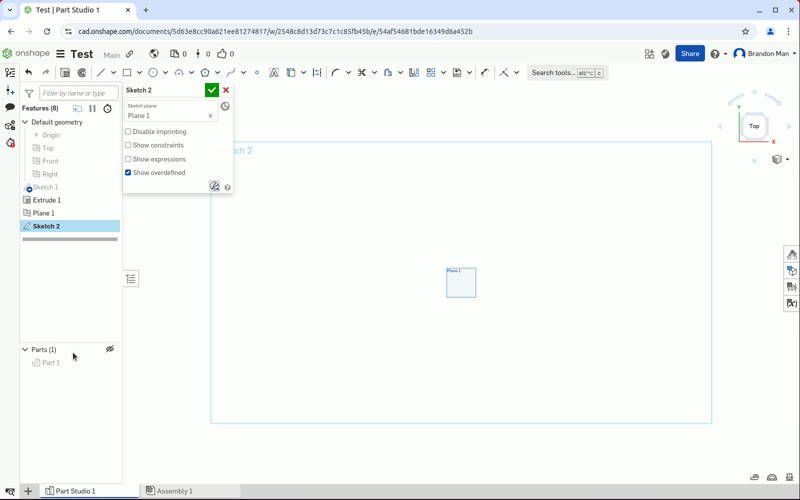
key(l)
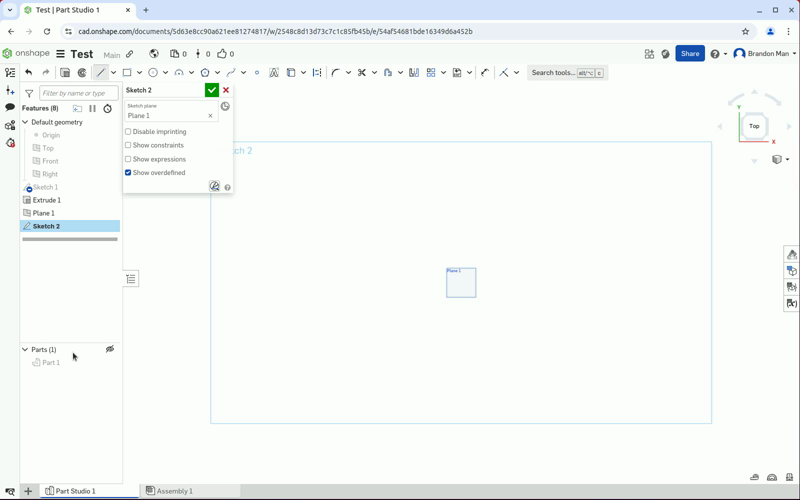
key_down(shift)
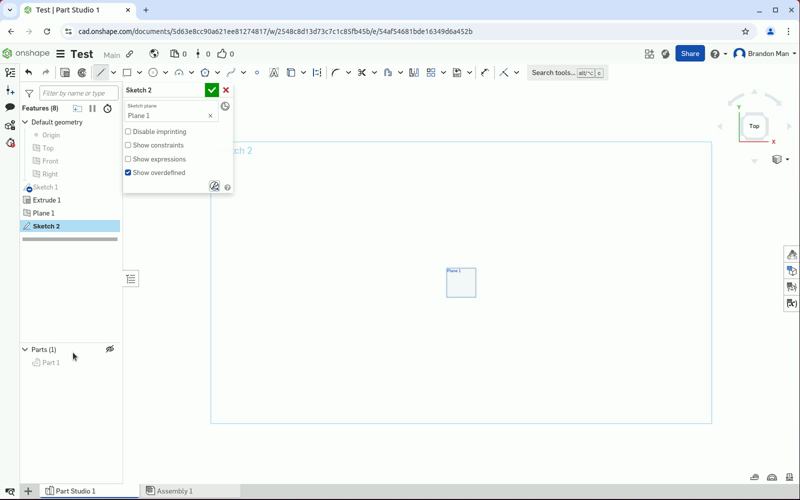
mouse_move(460, 357)
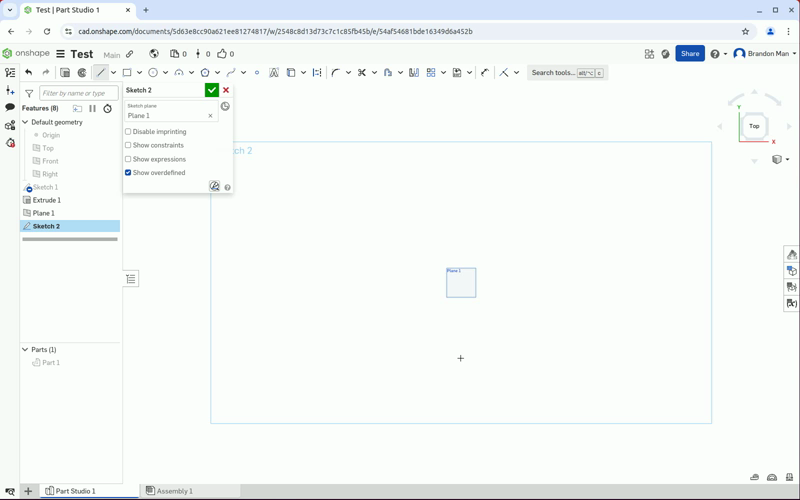
click(460, 357)
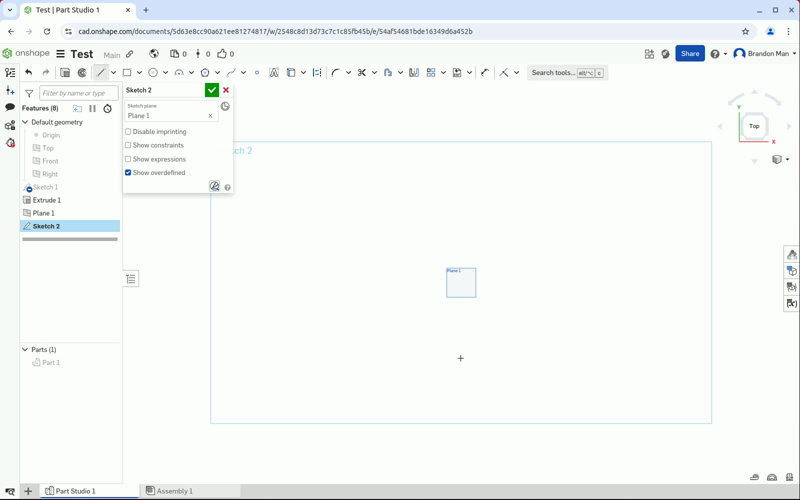
key_up(shift)
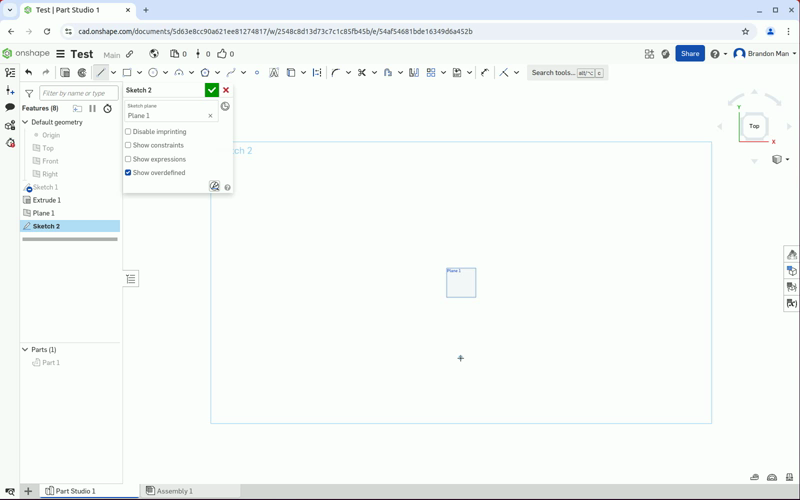
key_down(shift)
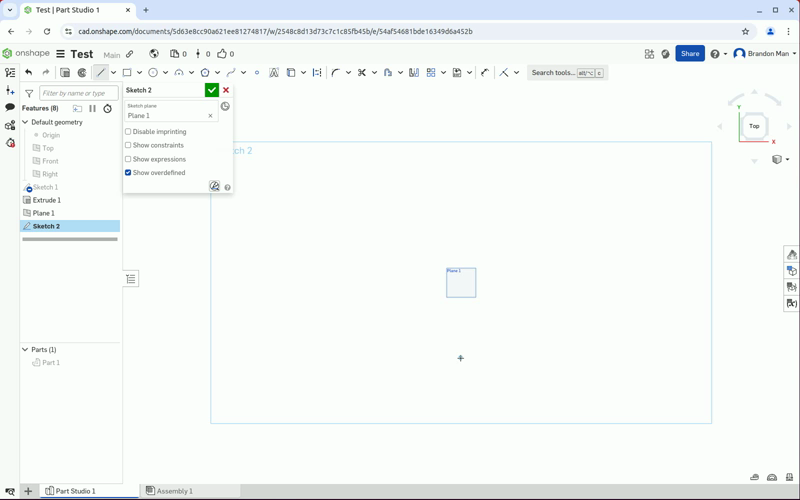
mouse_move(536, 357)
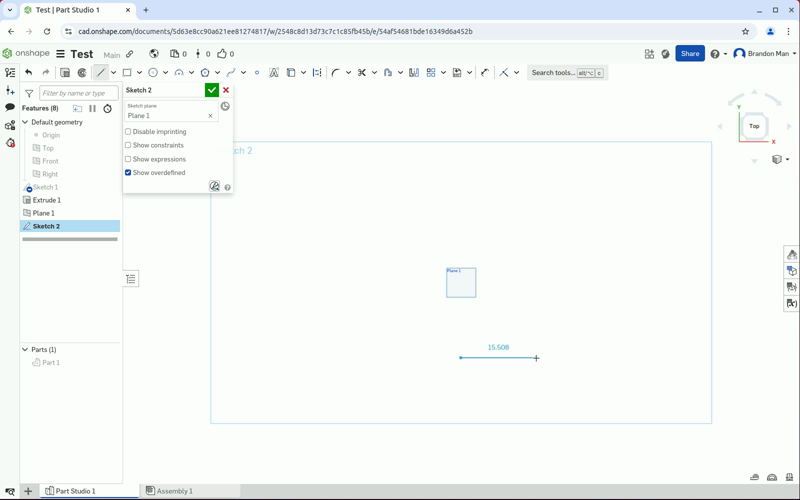
click(536, 357)
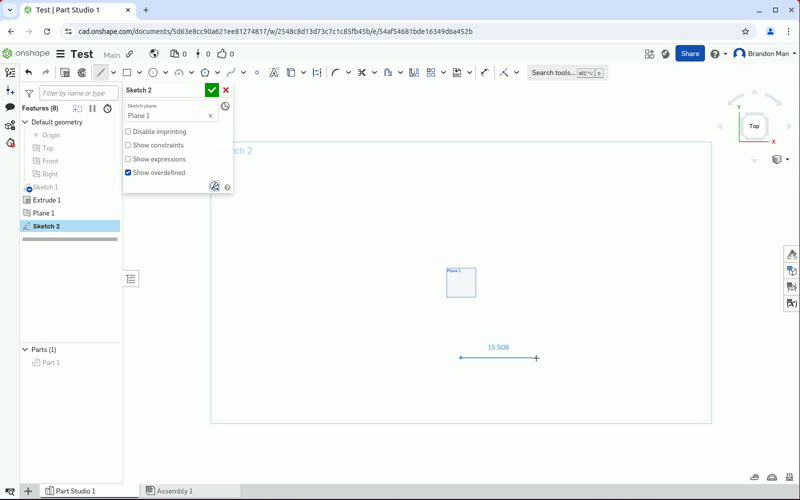
key_up(shift)
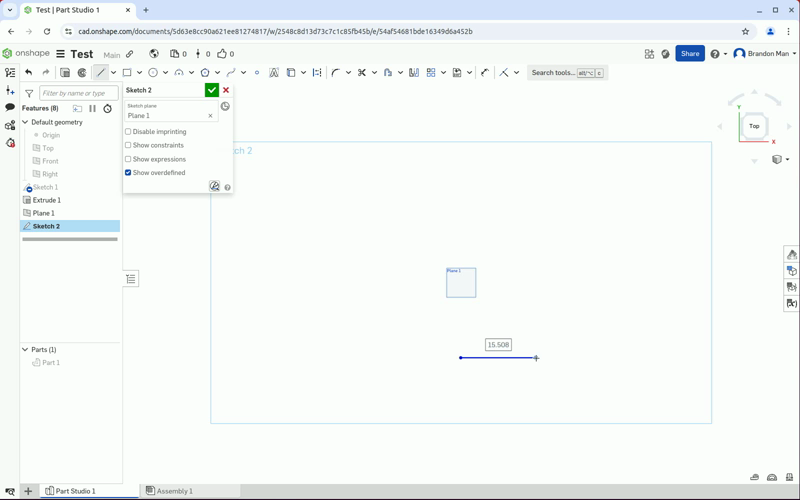
key_down(shift)
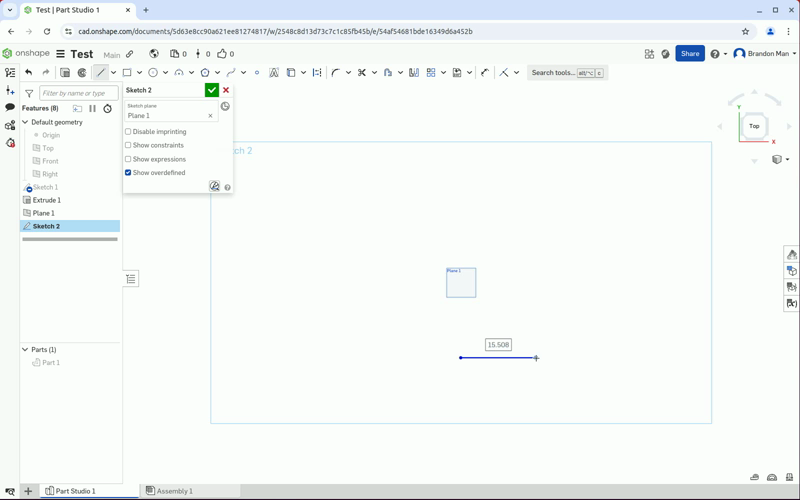
mouse_move(460, 282)
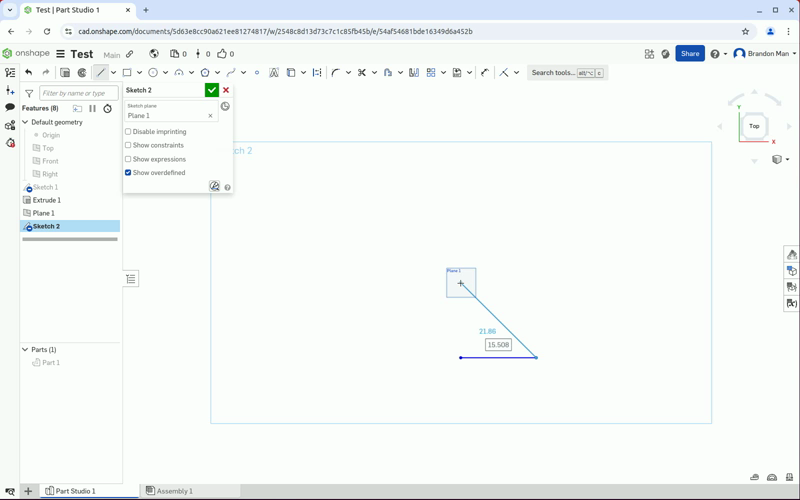
click(460, 282)
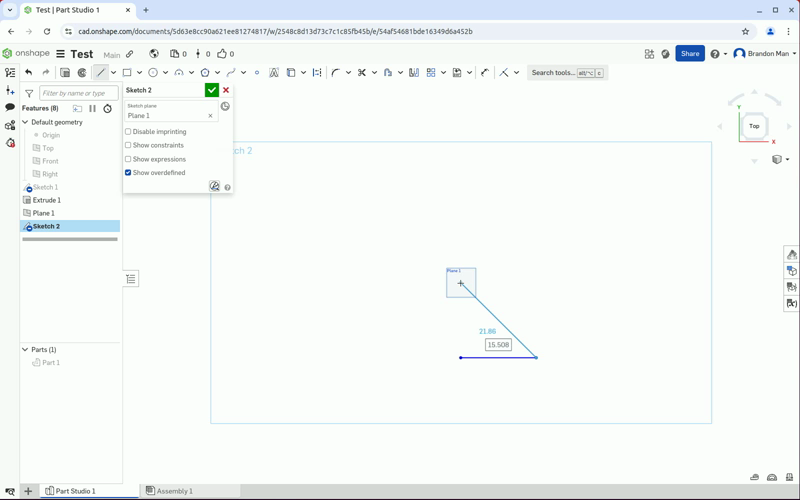
key_up(shift)
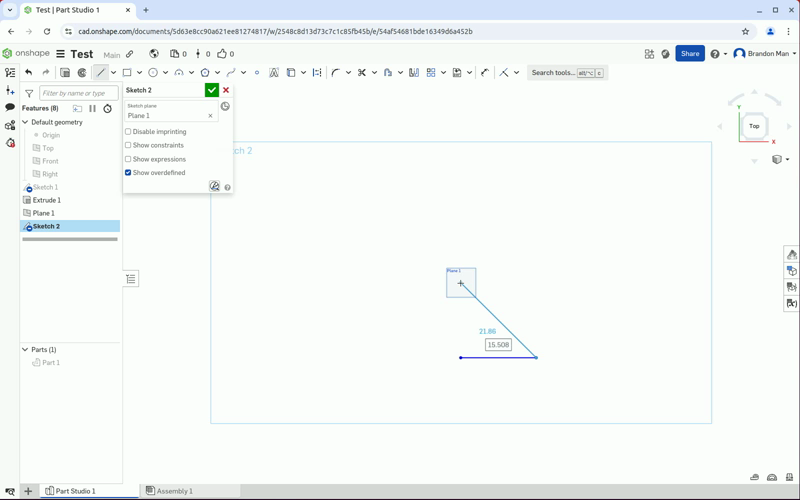
key_down(shift)
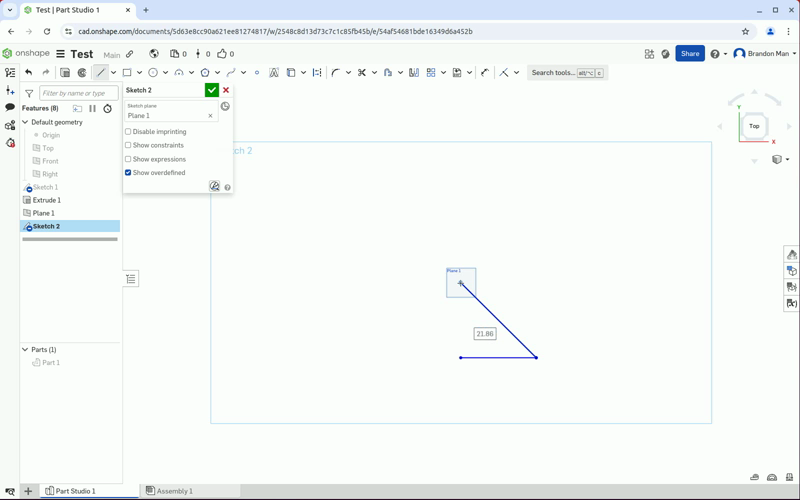
mouse_move(460, 357)
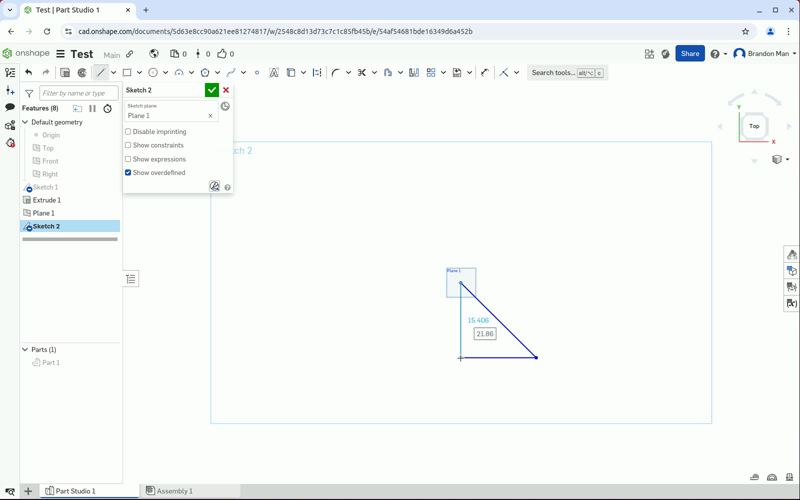
key_up(shift)
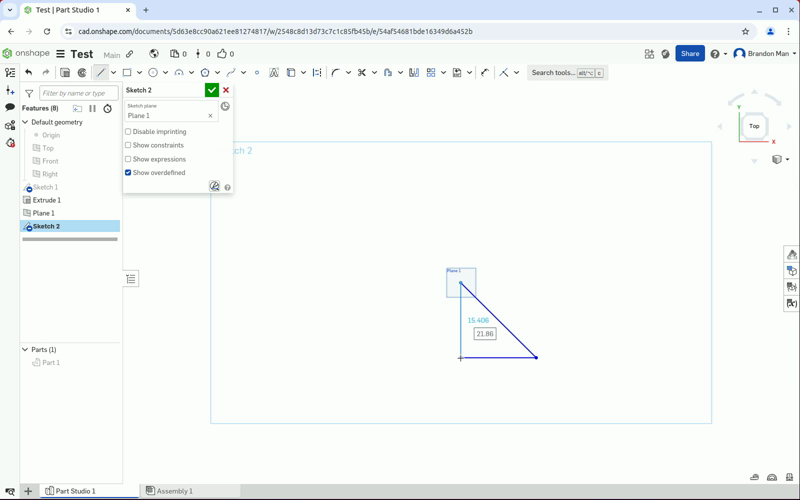
click(460, 357)
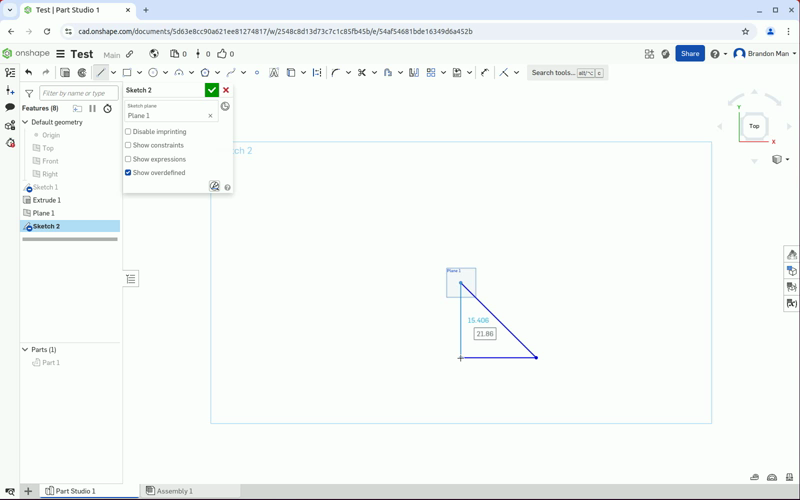
key(esc)
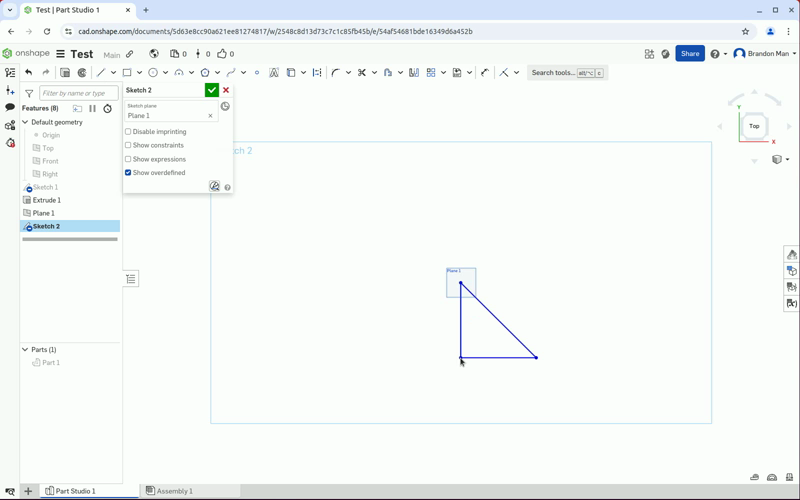
mouse_move(490, 335)
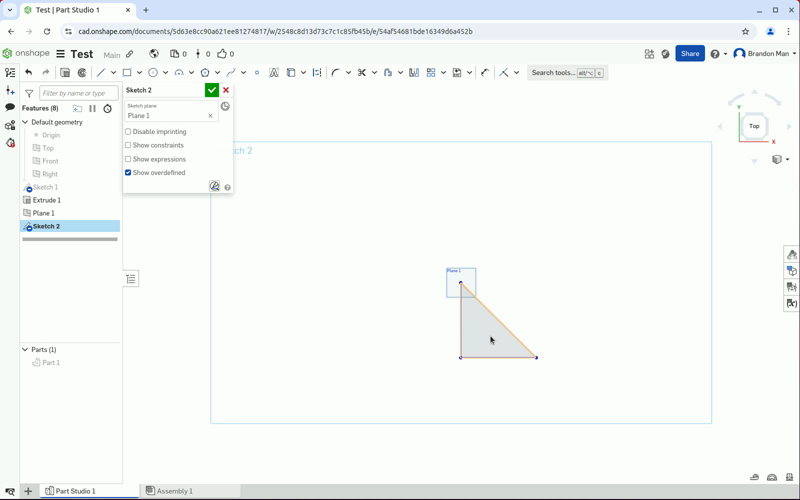
click(490, 335)
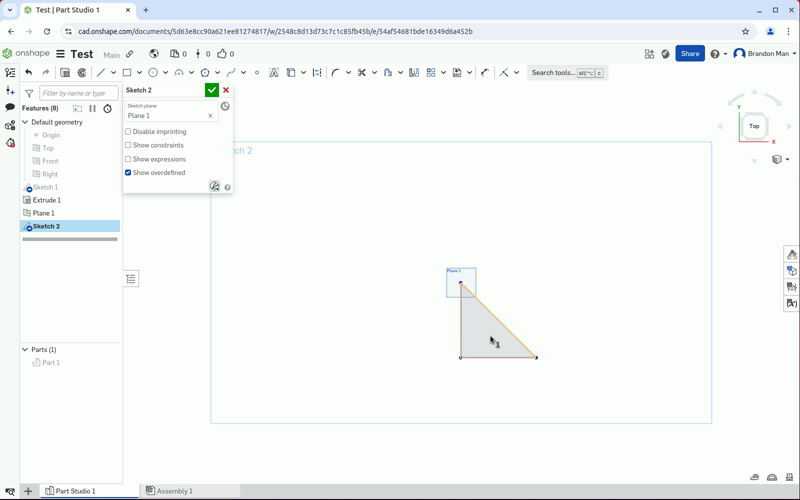
mouse_move(73, 352)
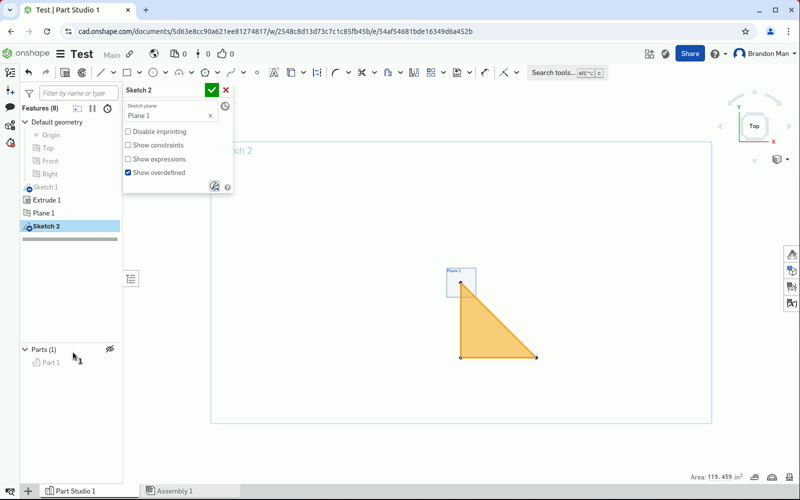
key(shift+y)
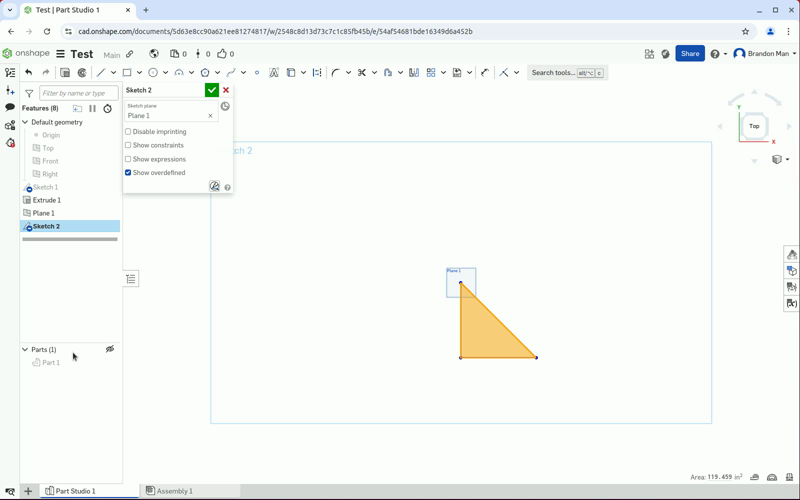
key(shift+e)
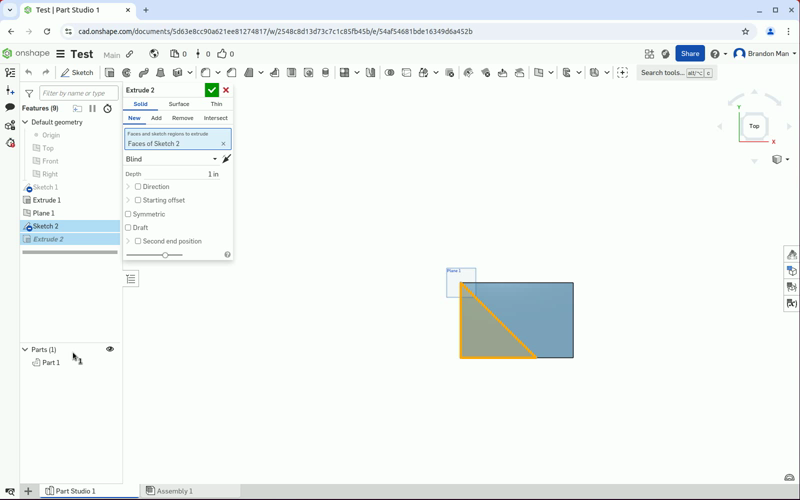
mouse_move(143, 106)
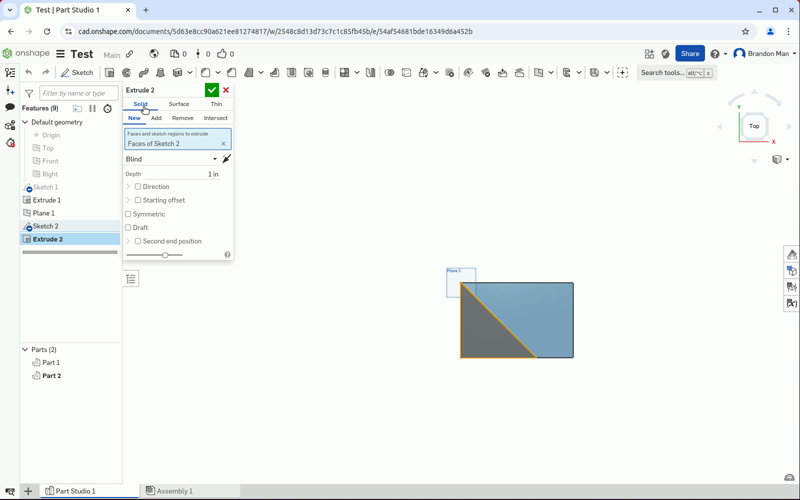
click(143, 106)
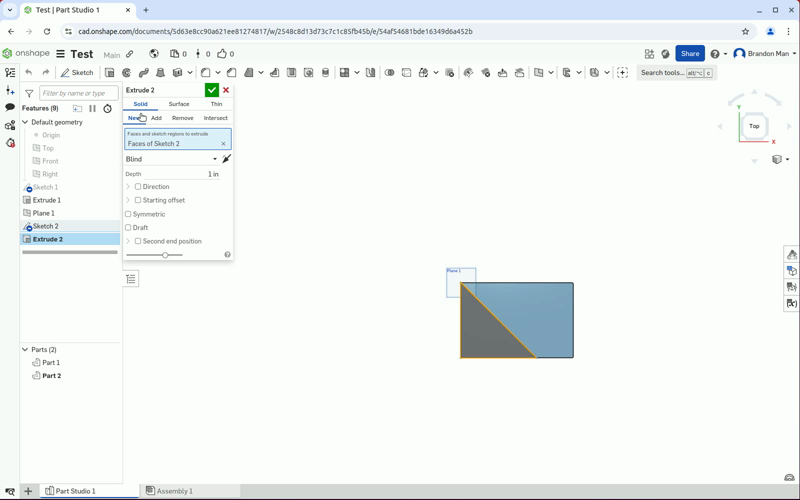
mouse_move(137, 120)
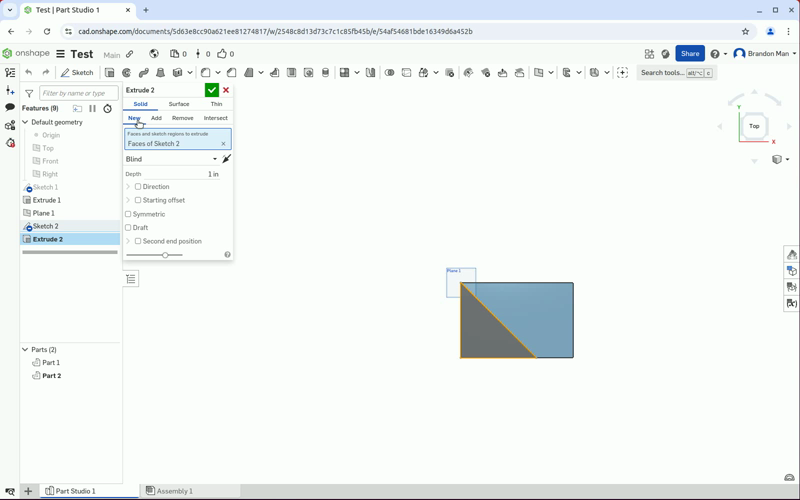
click(137, 120)
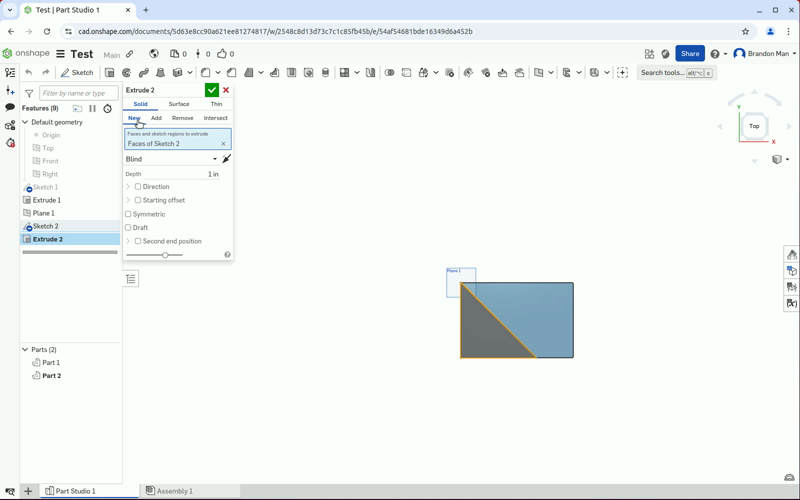
key(tab, 4)
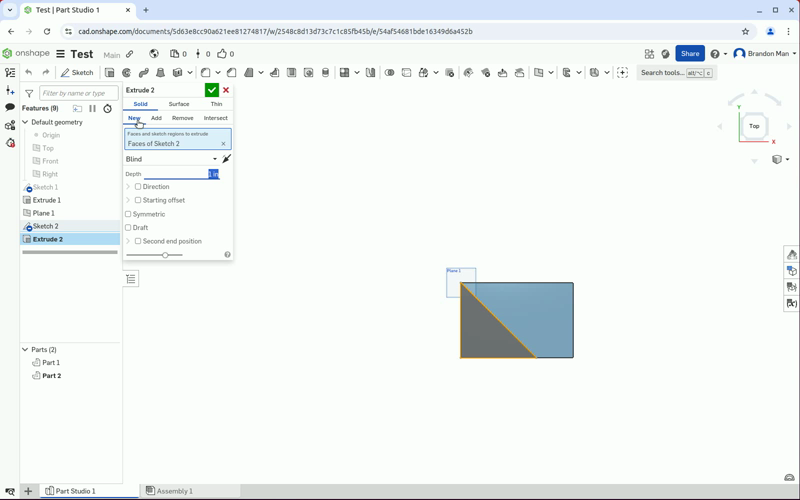
text(7.703)
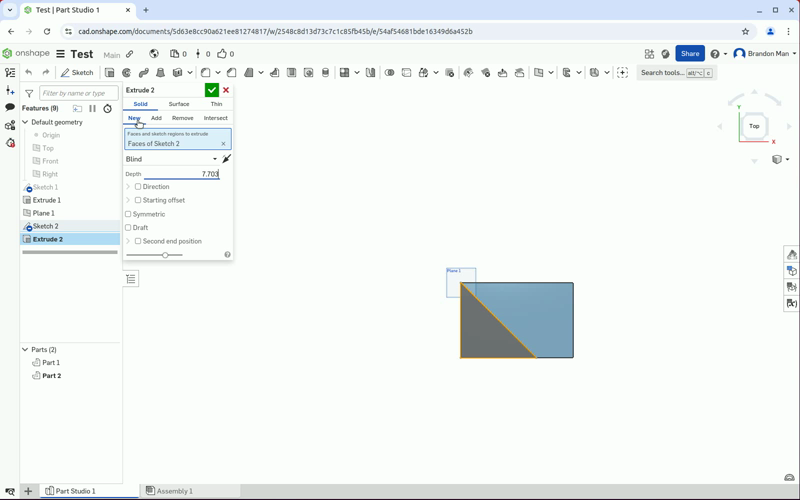
key(enter)
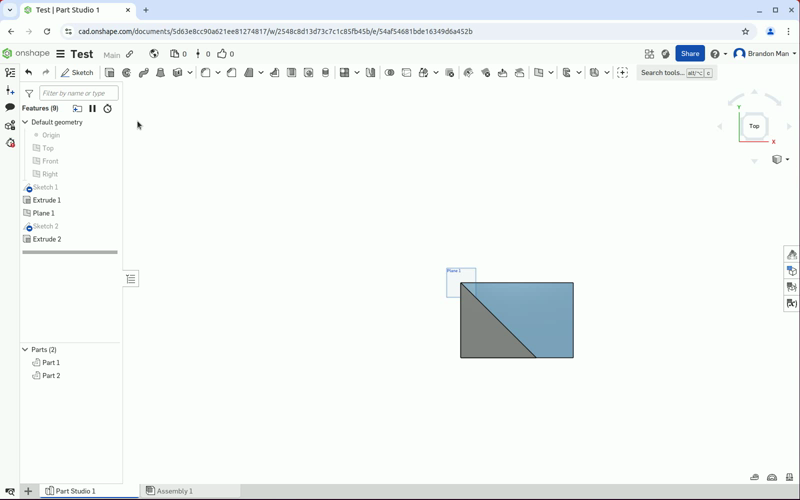
key(shift+h)
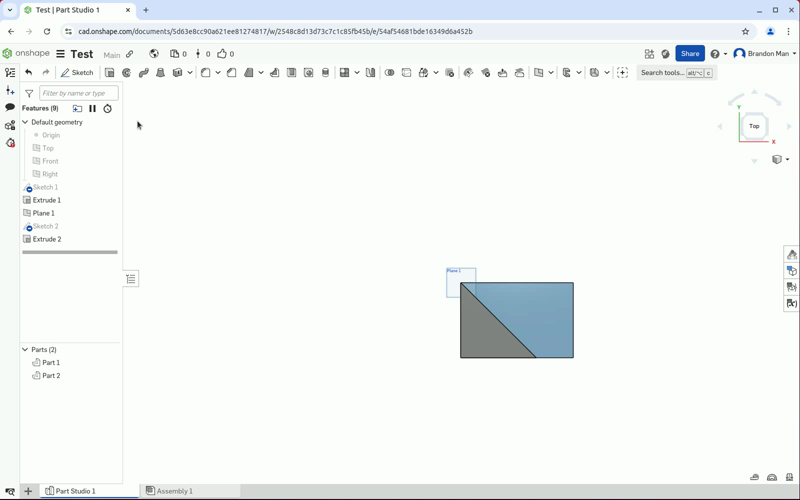
key(shift+h)
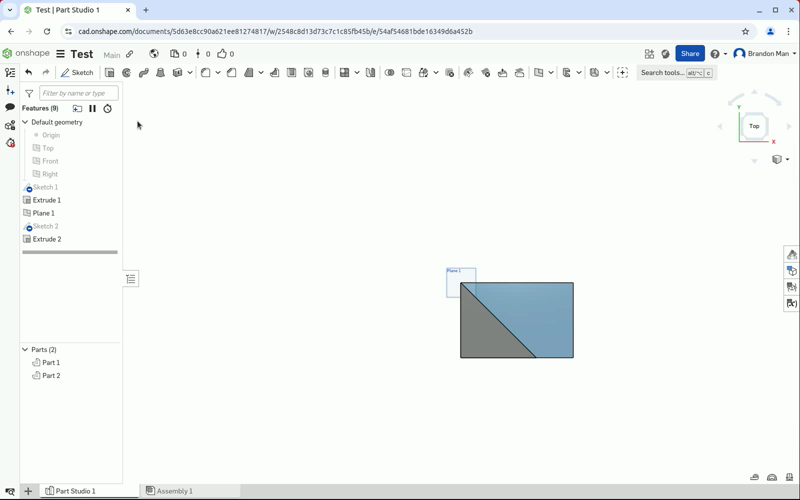
mouse_move(73, 189)
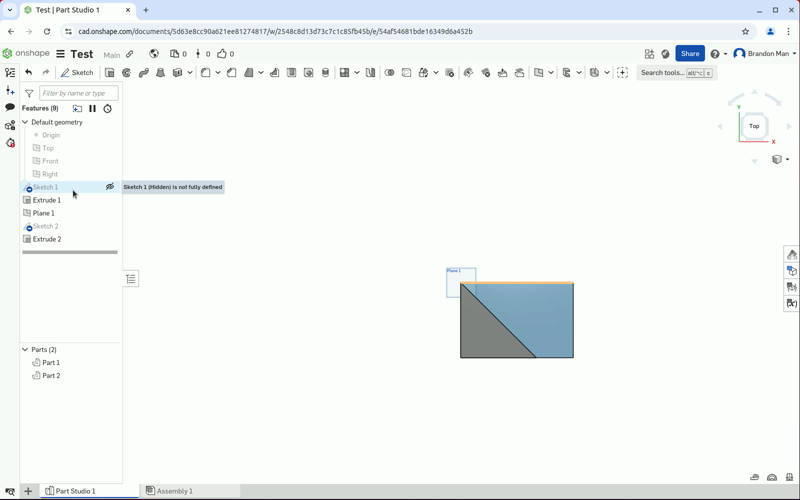
click(73, 189)
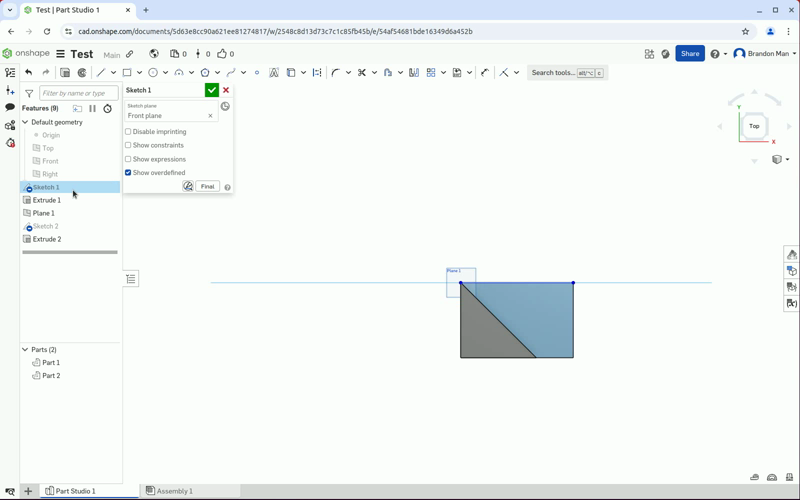
mouse_move(229, 92)
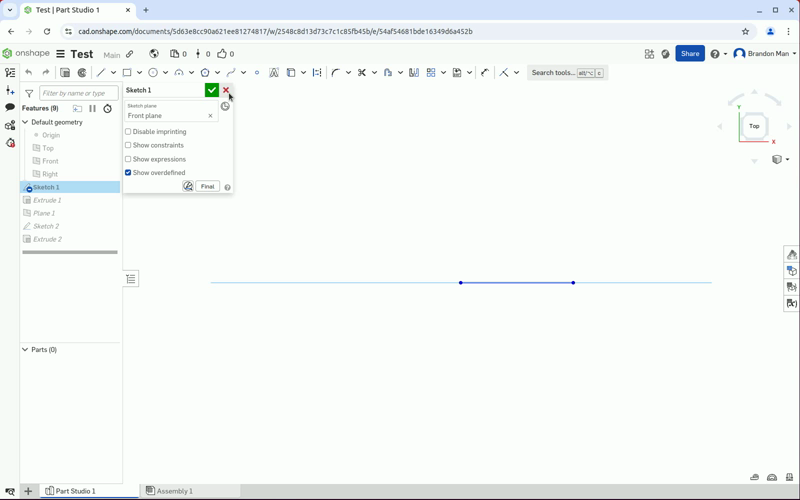
click(229, 92)
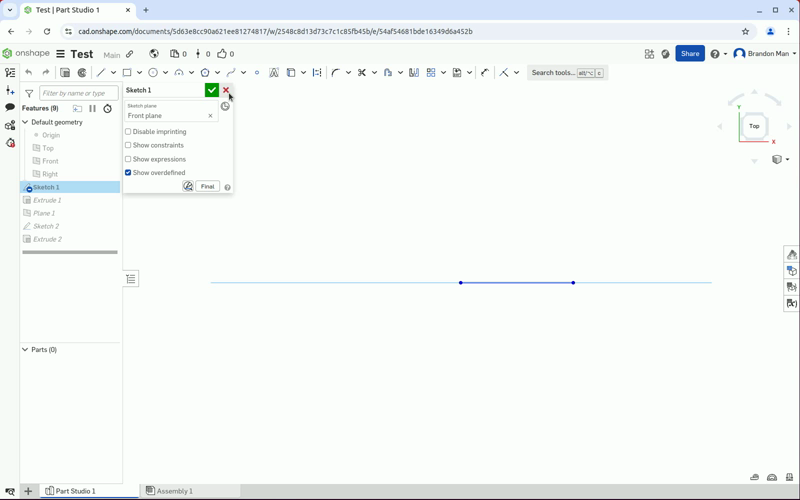
key(shift+s)
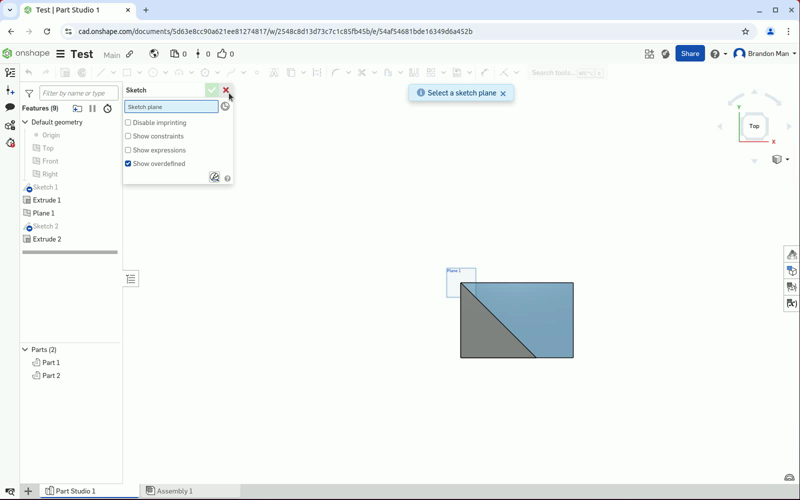
mouse_move(73, 215)
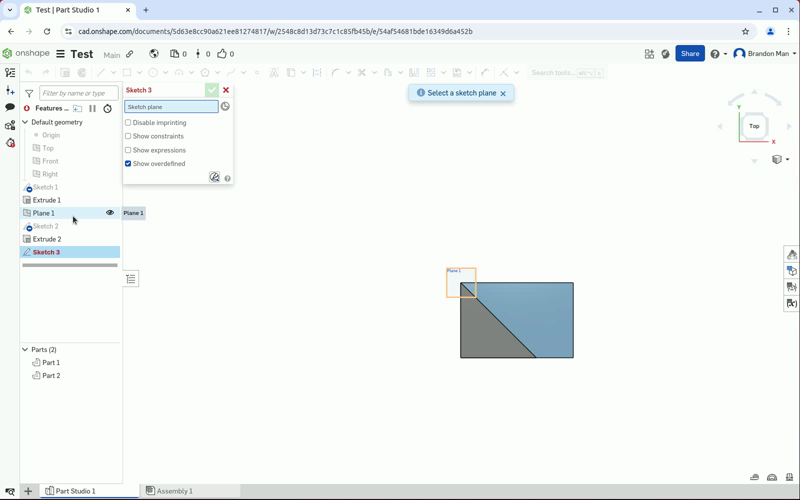
click(73, 215)
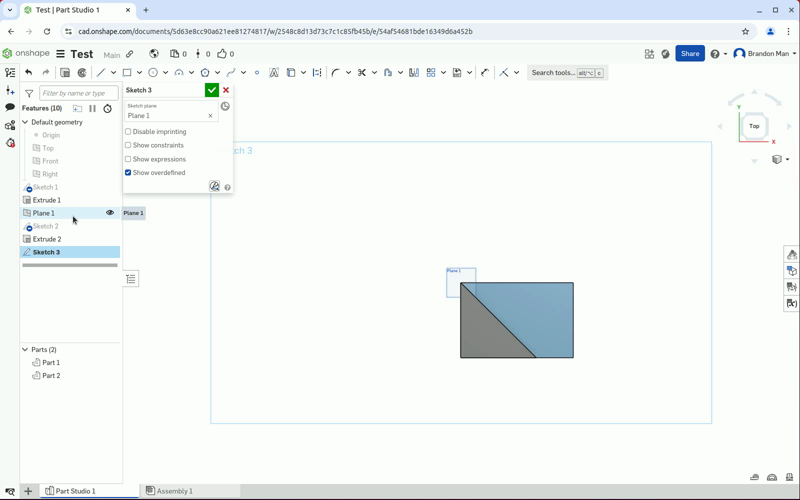
mouse_move(73, 352)
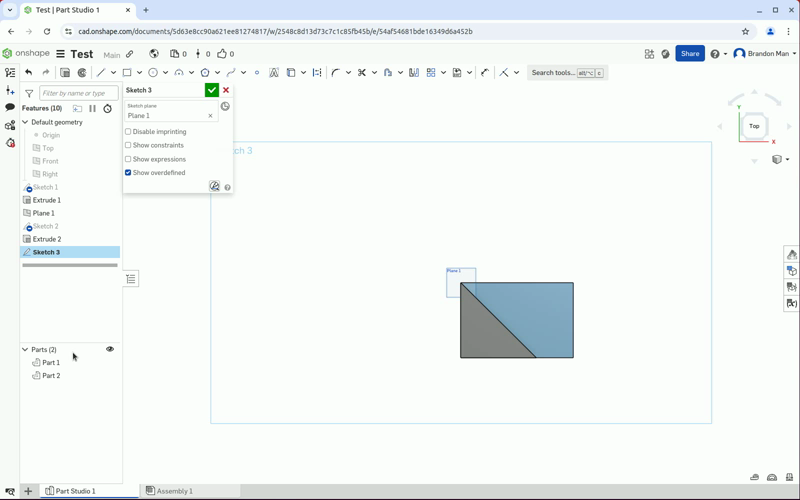
key(y)
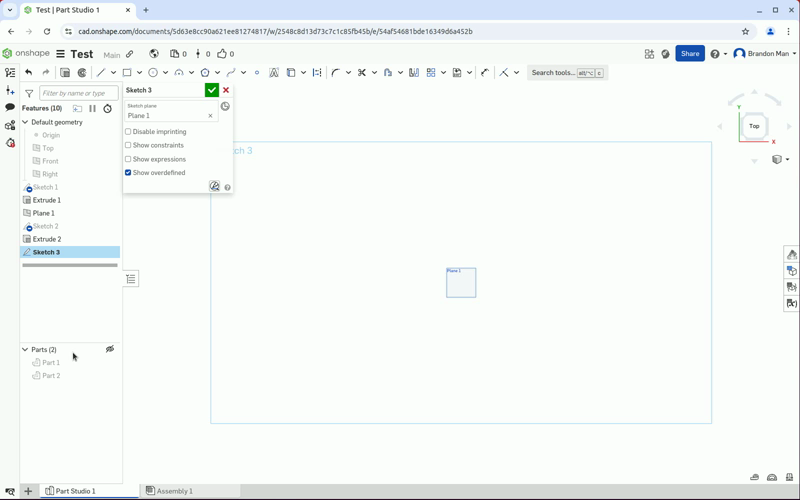
key(l)
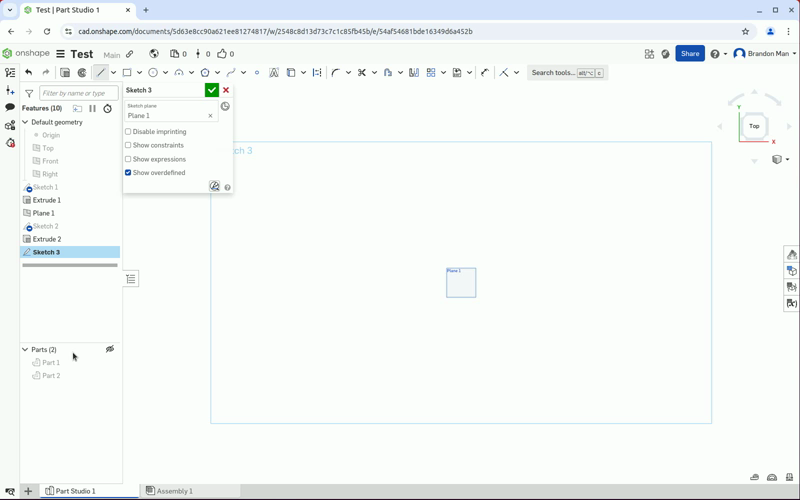
key_down(shift)
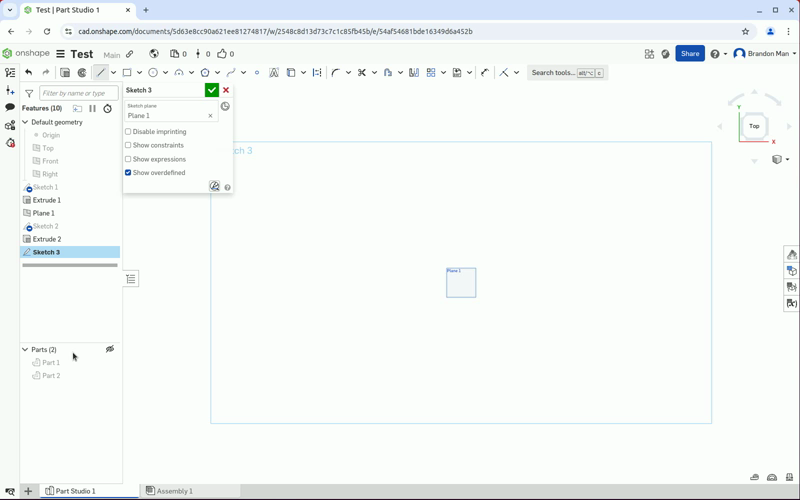
mouse_move(516, 282)
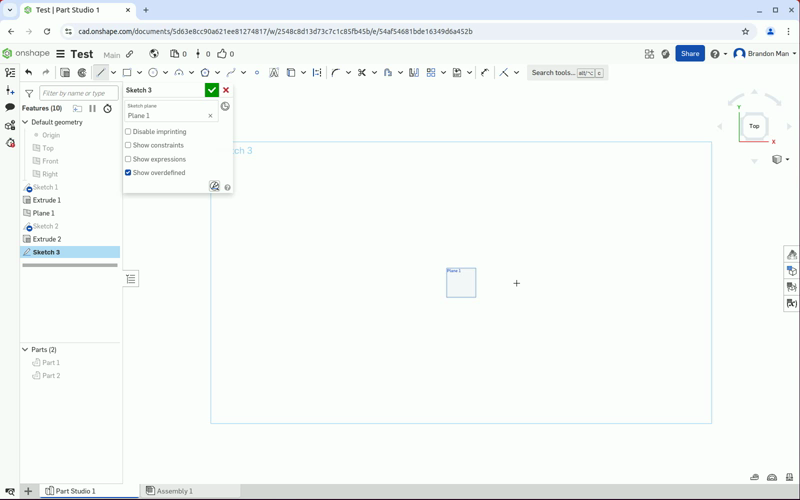
click(516, 282)
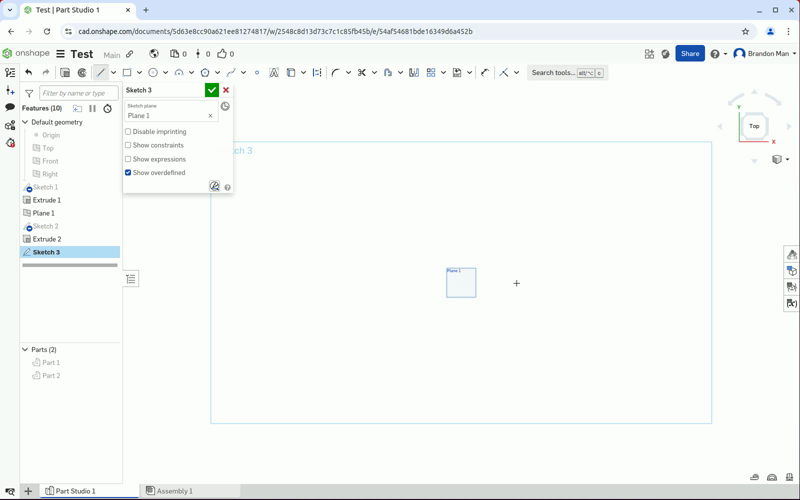
key_up(shift)
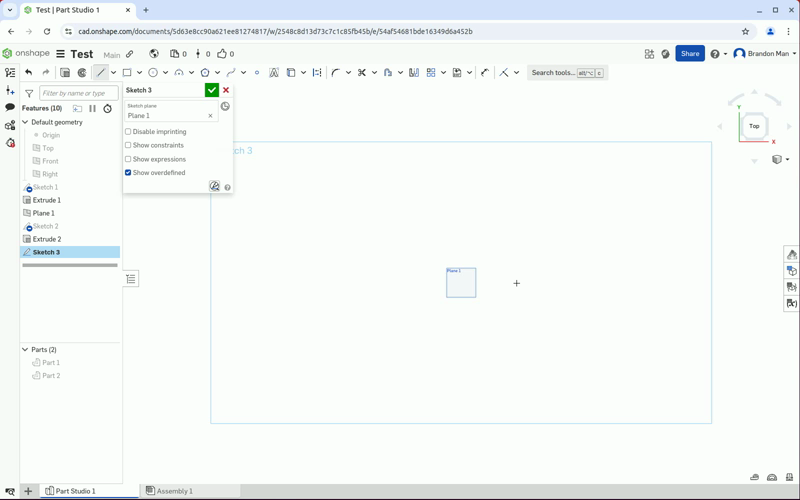
key_down(shift)
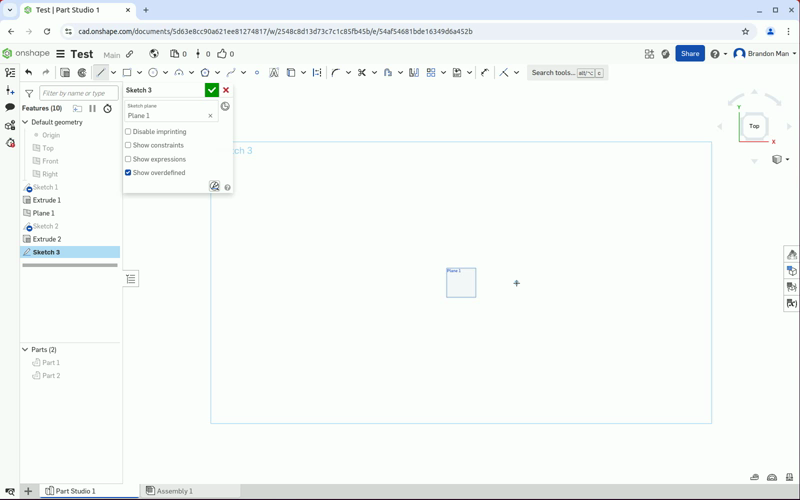
mouse_move(573, 339)
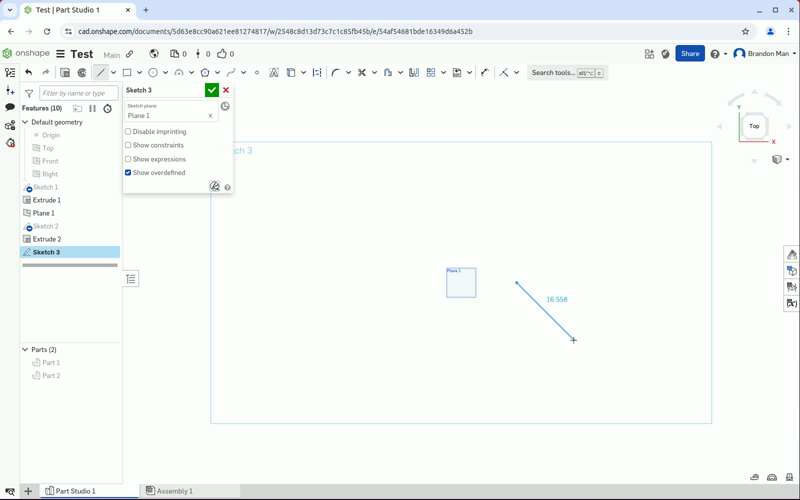
click(573, 339)
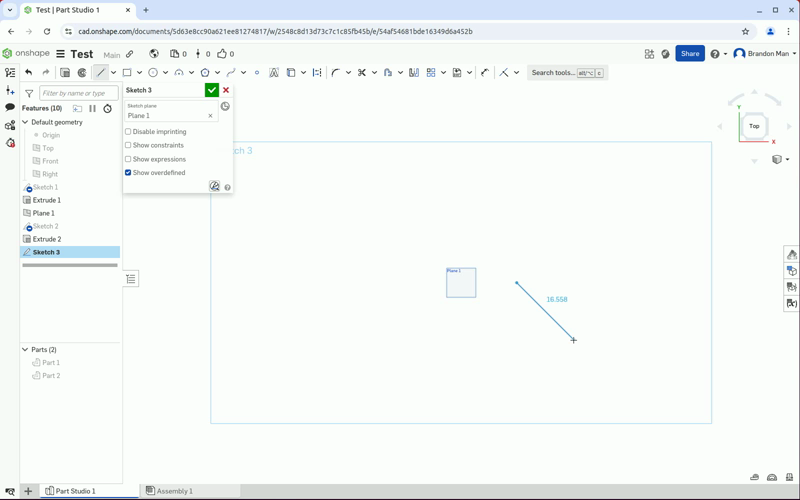
key_up(shift)
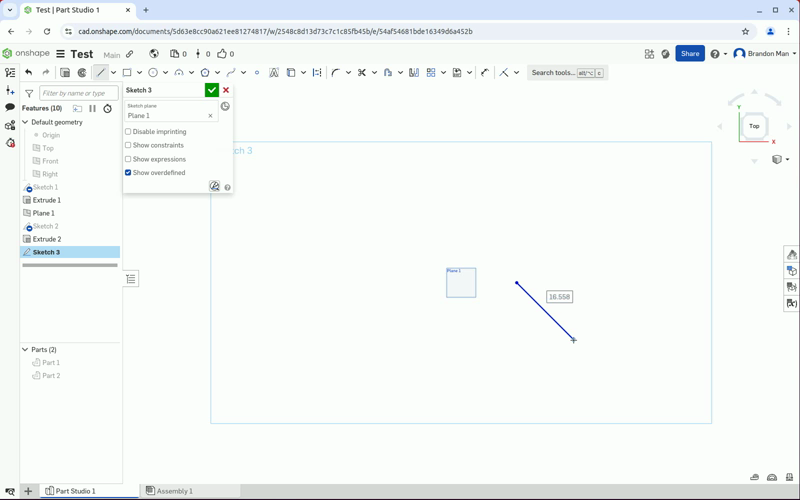
key_down(shift)
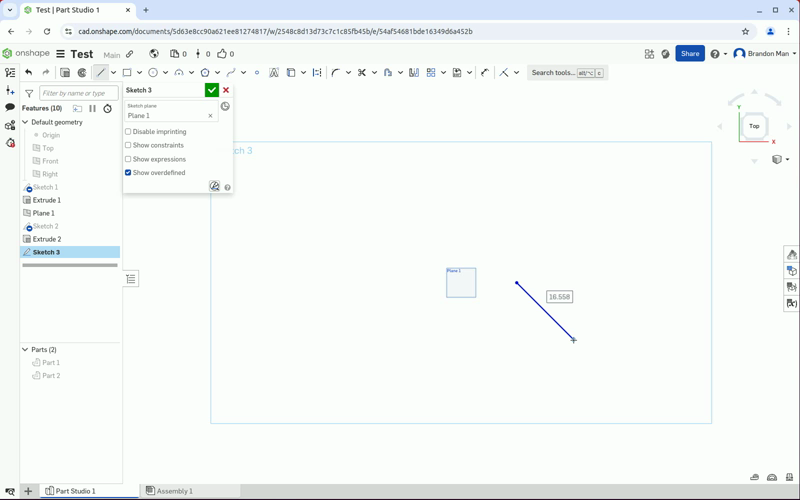
mouse_move(589, 339)
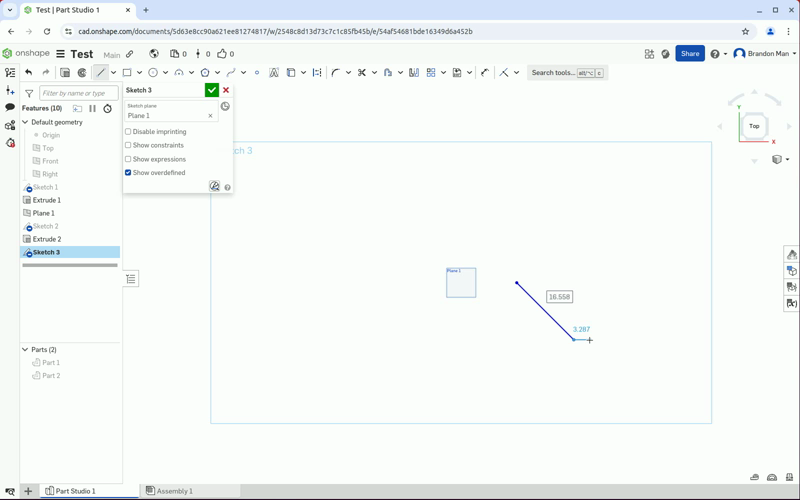
mouse_move(573, 282)
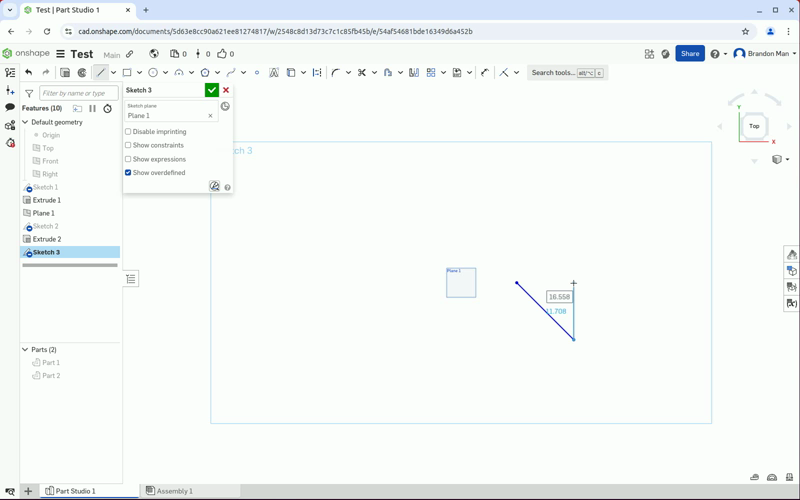
click(573, 282)
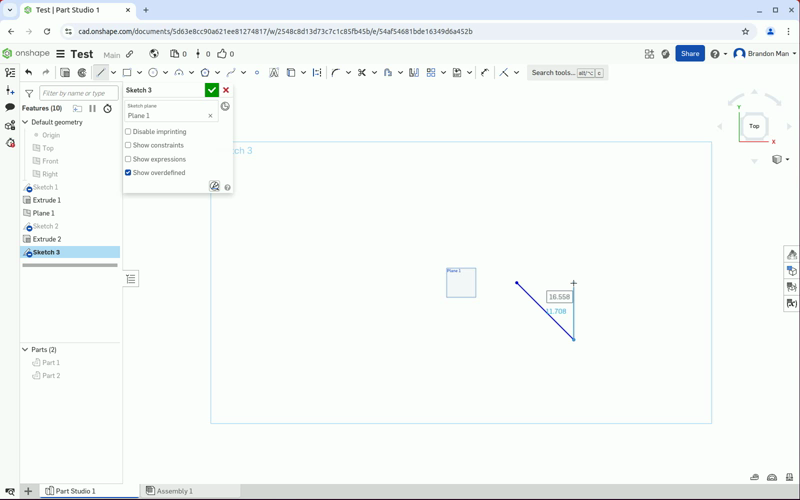
key_up(shift)
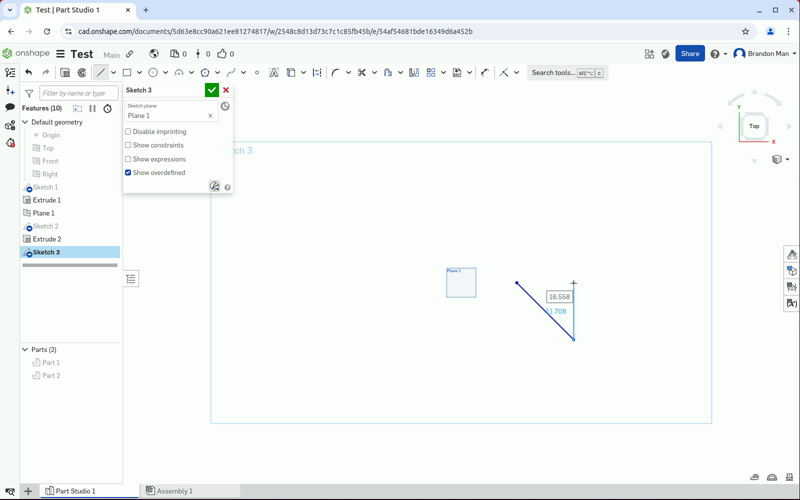
mouse_move(589, 282)
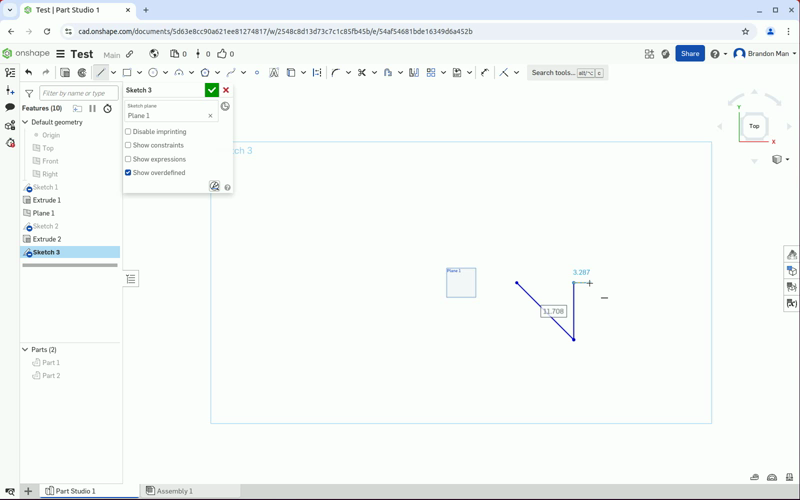
key_down(shift)
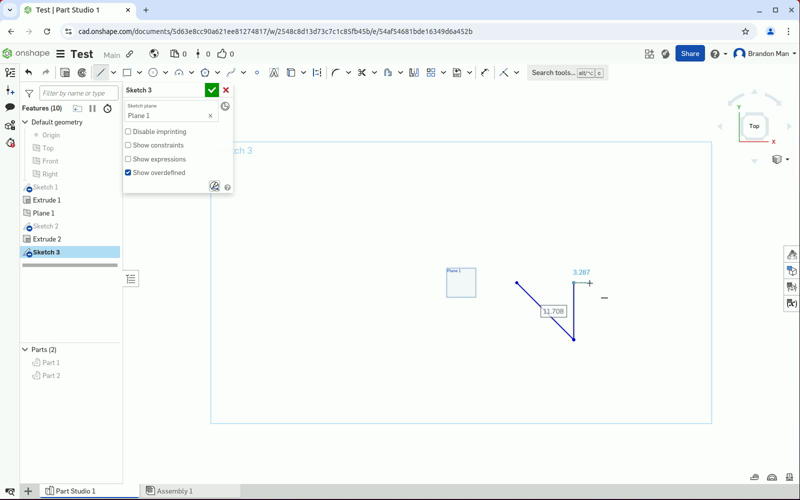
mouse_move(516, 282)
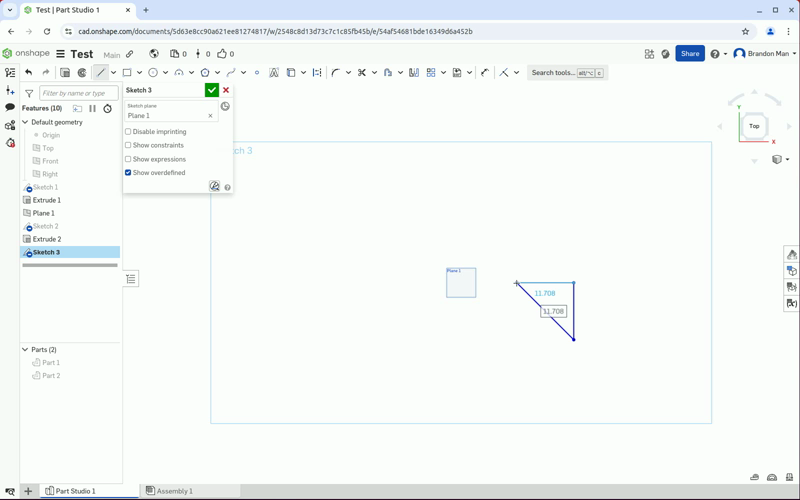
key_up(shift)
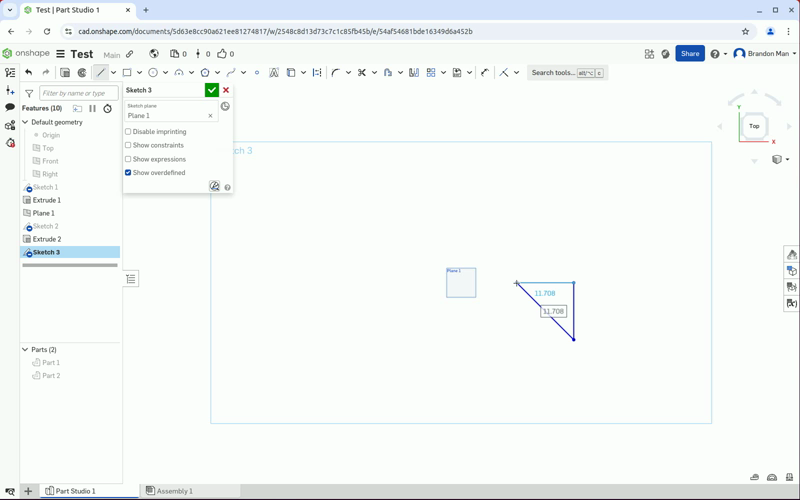
click(516, 282)
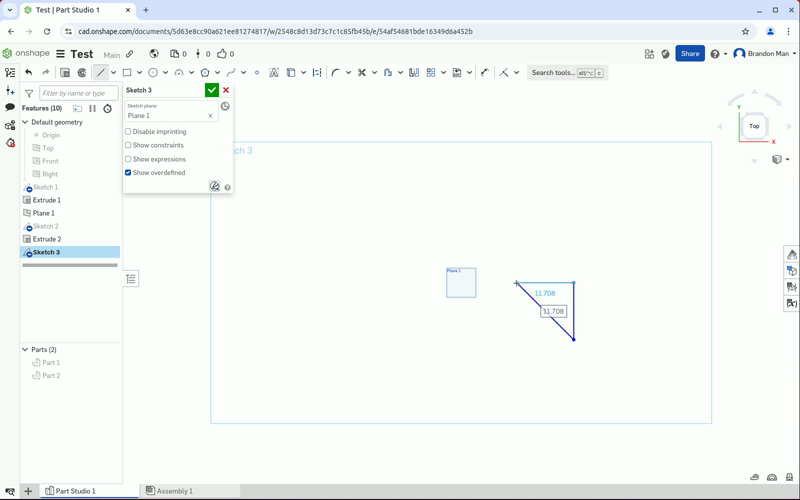
key(esc)
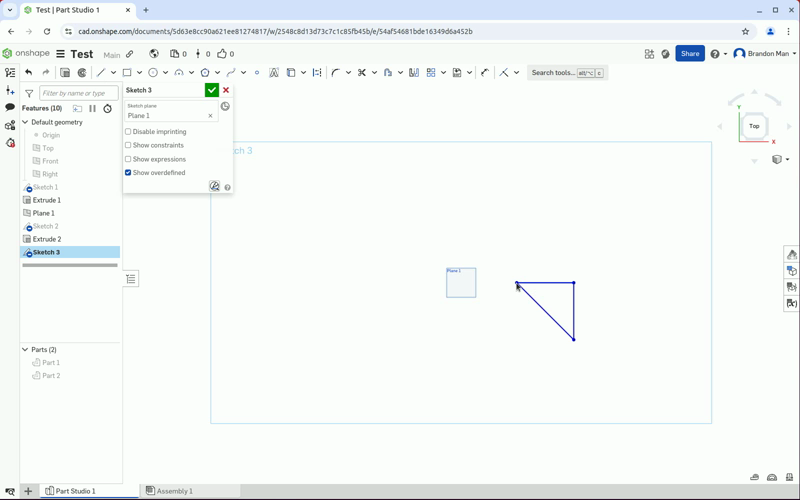
mouse_move(571, 286)
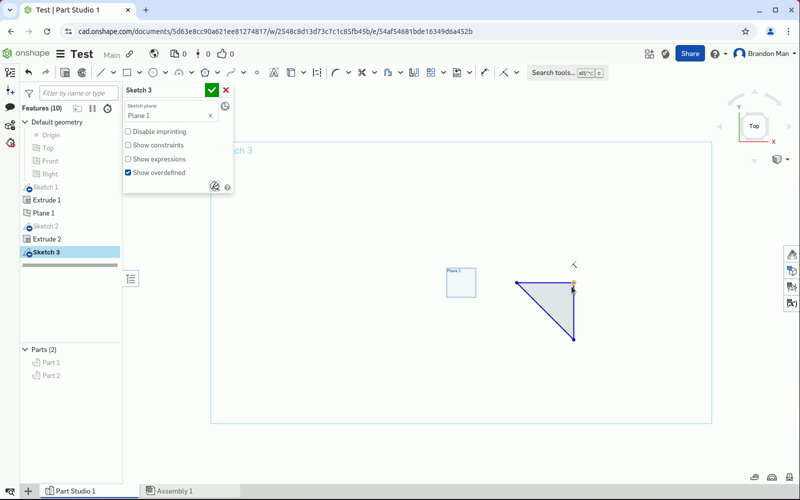
scroll(6)
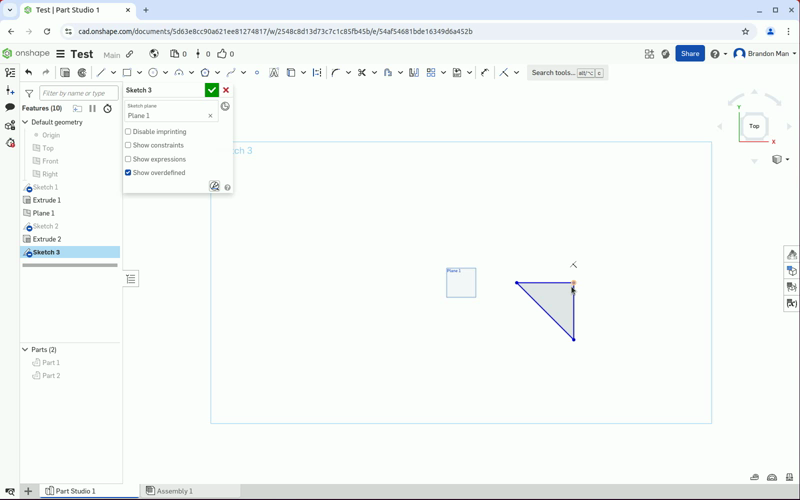
scroll(6)
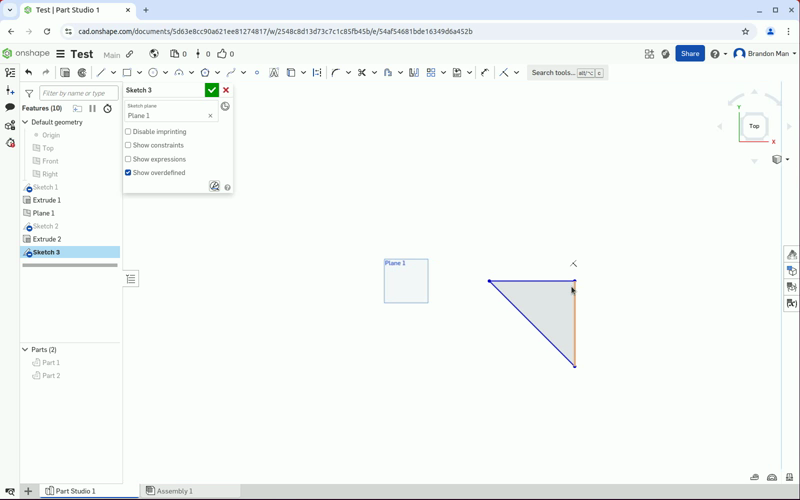
scroll(6)
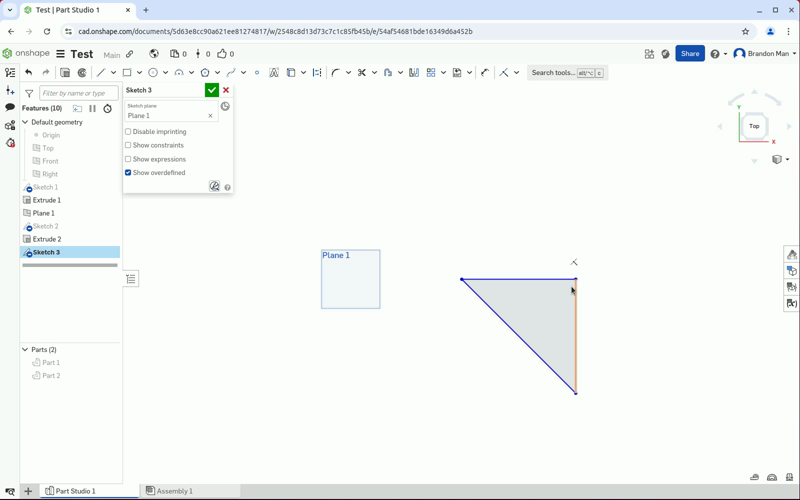
scroll(6)
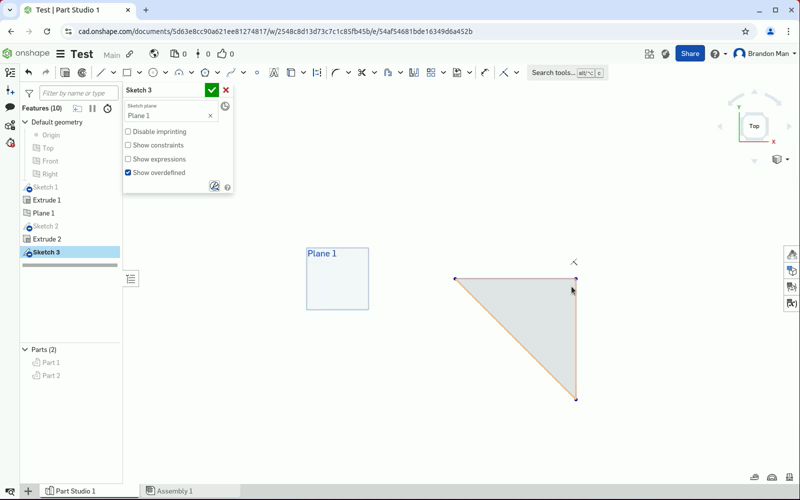
scroll(6)
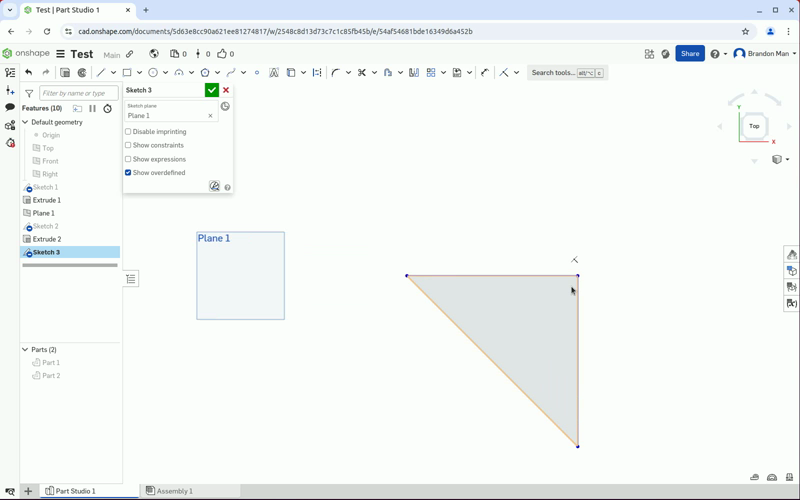
scroll(6)
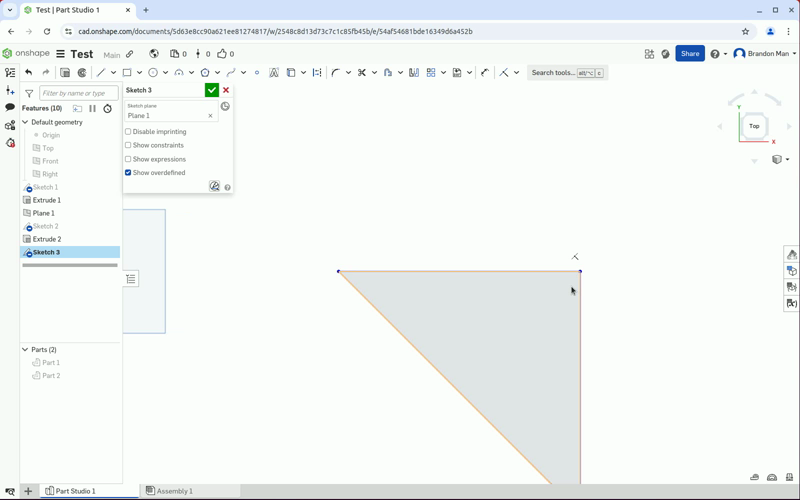
scroll(6)
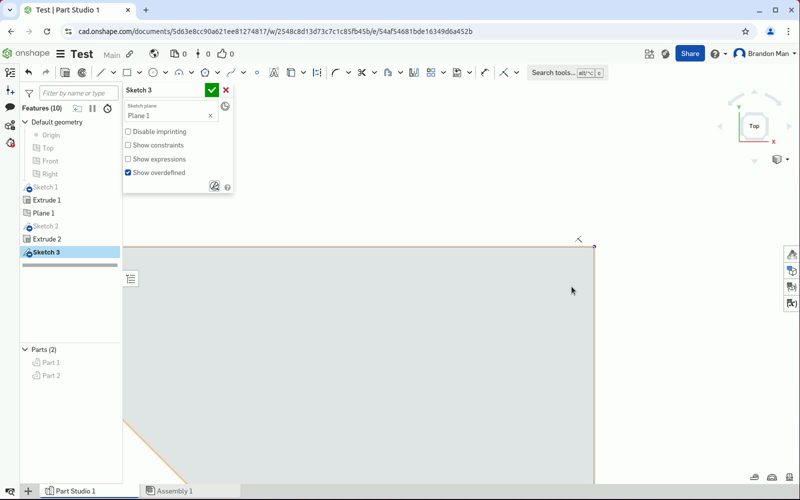
click(571, 286)
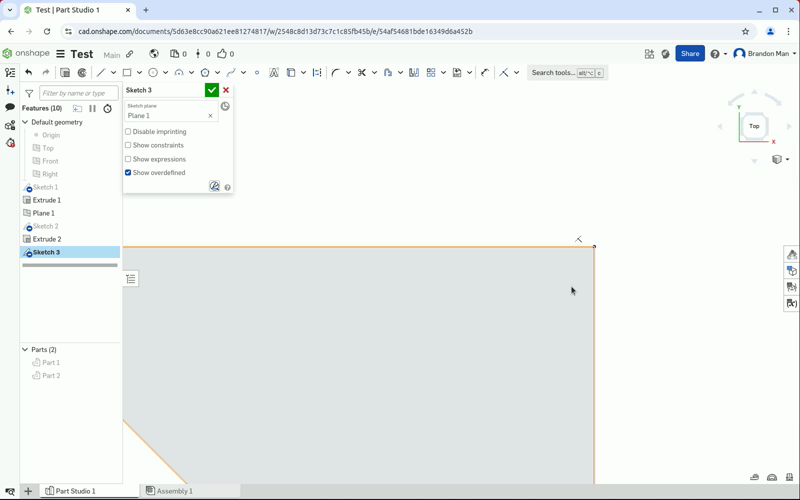
scroll(-6)
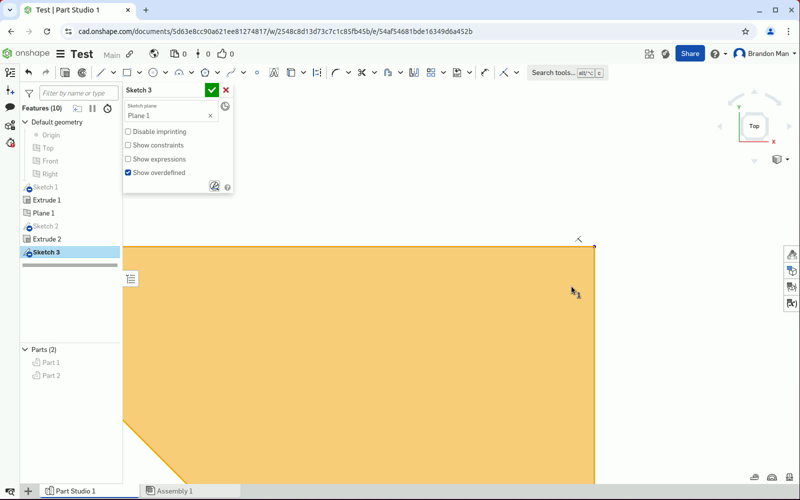
scroll(-6)
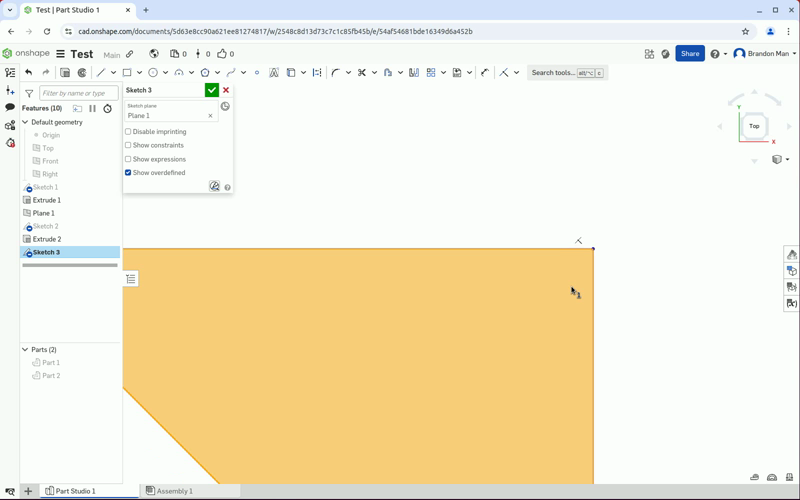
scroll(-6)
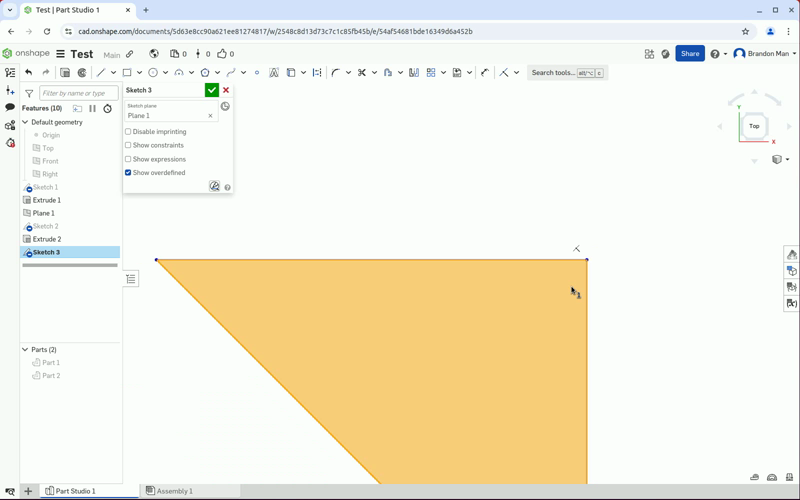
scroll(-6)
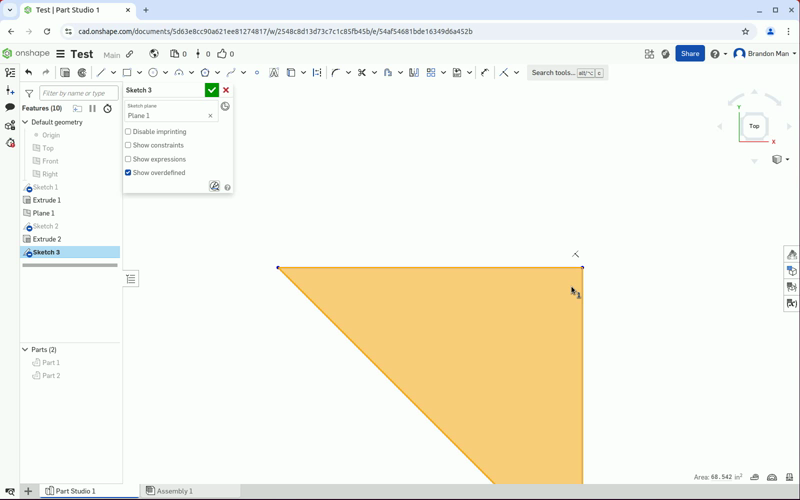
scroll(-6)
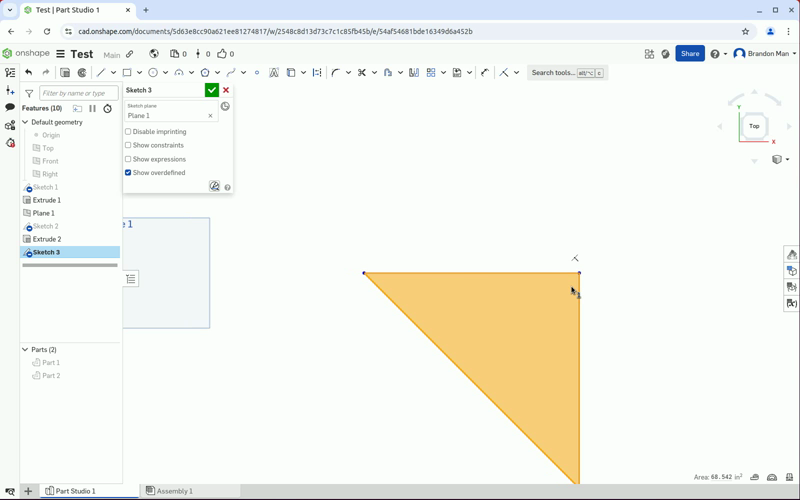
scroll(-6)
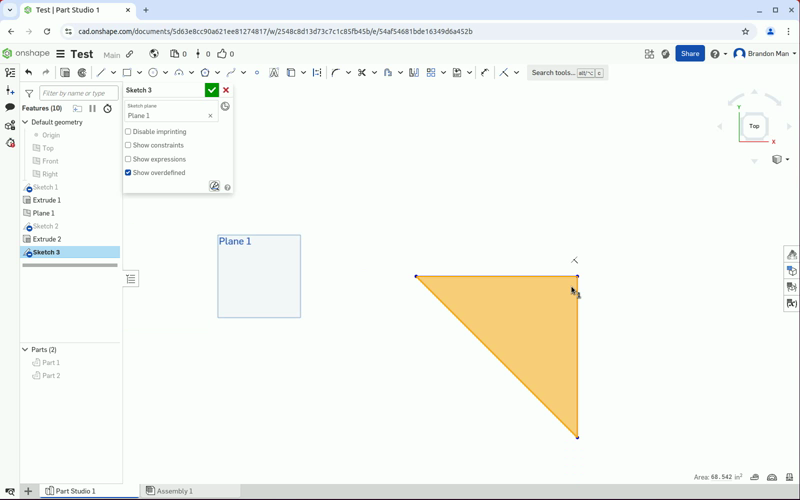
scroll(-6)
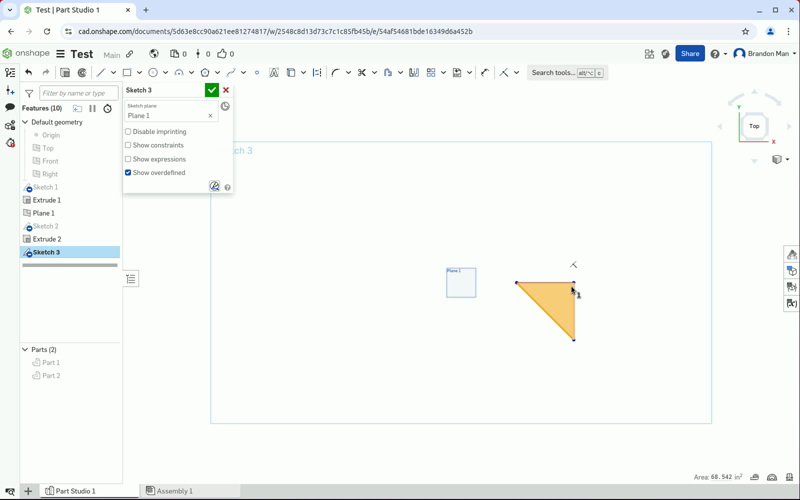
mouse_move(73, 352)
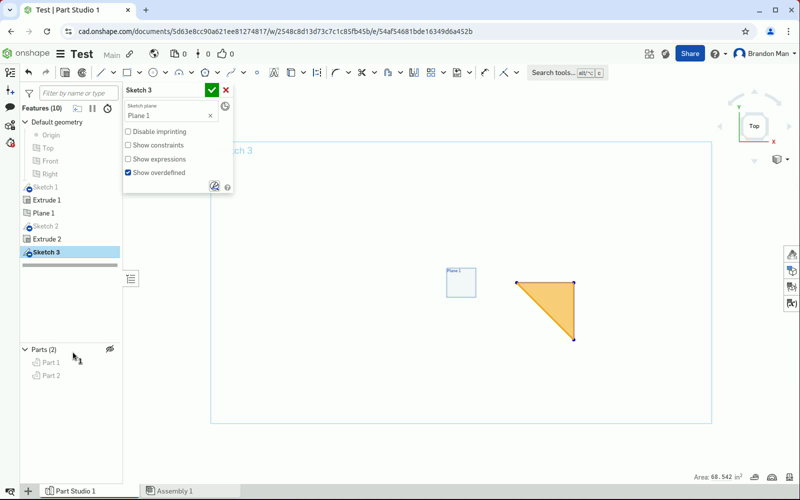
key(shift+y)
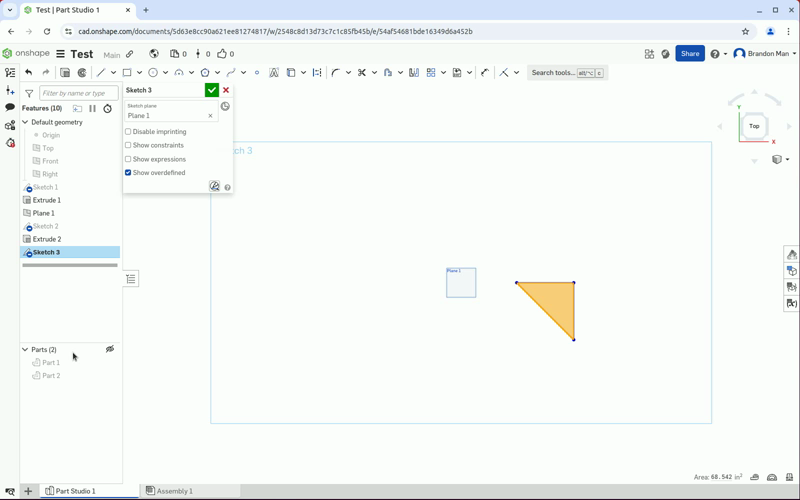
key(shift+e)
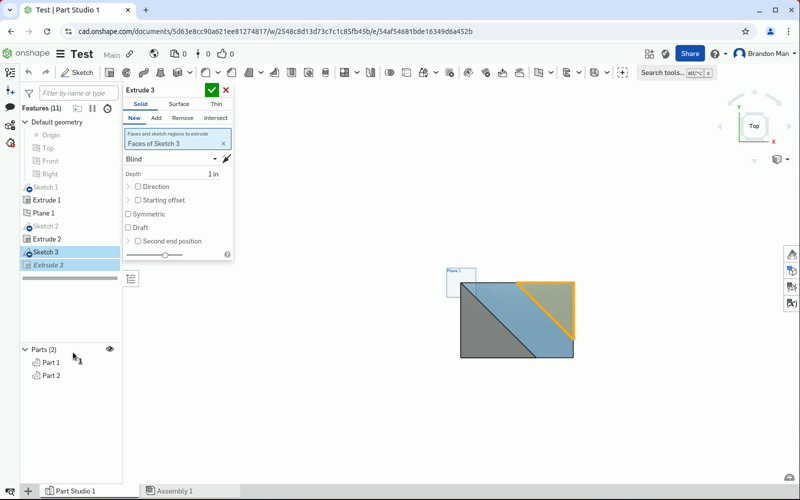
mouse_move(143, 106)
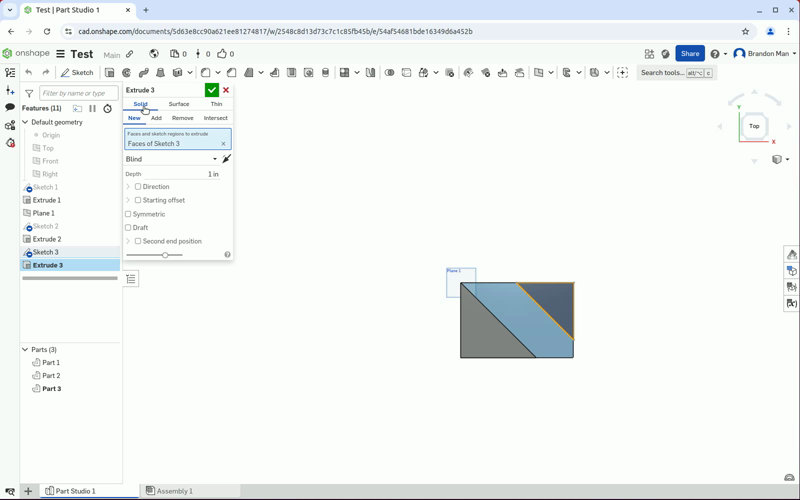
click(143, 106)
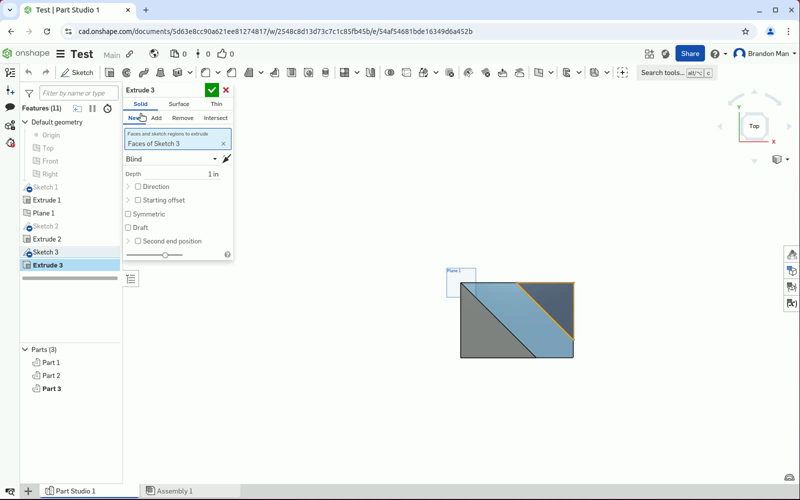
mouse_move(137, 120)
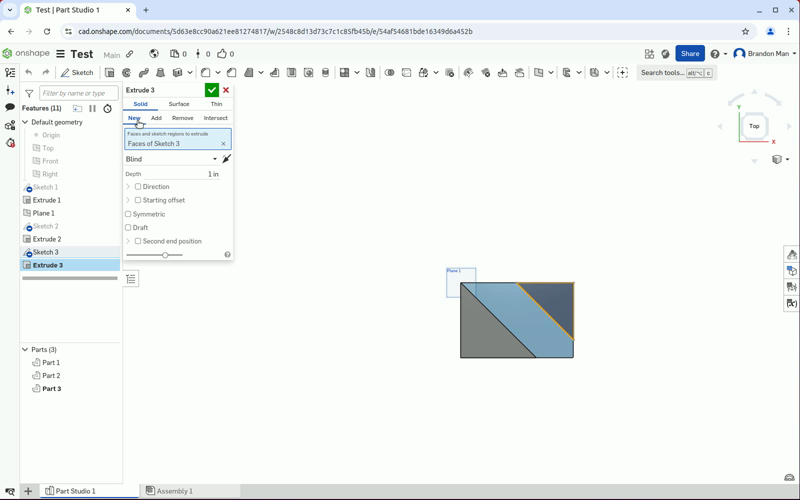
click(137, 120)
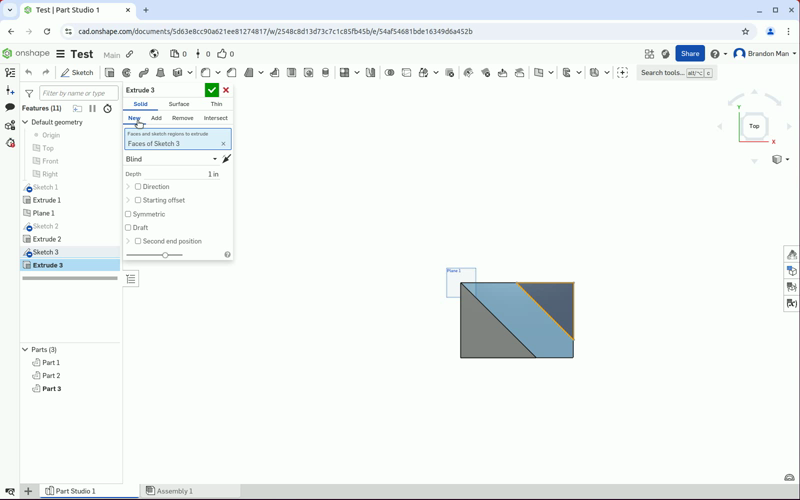
key(tab, 4)
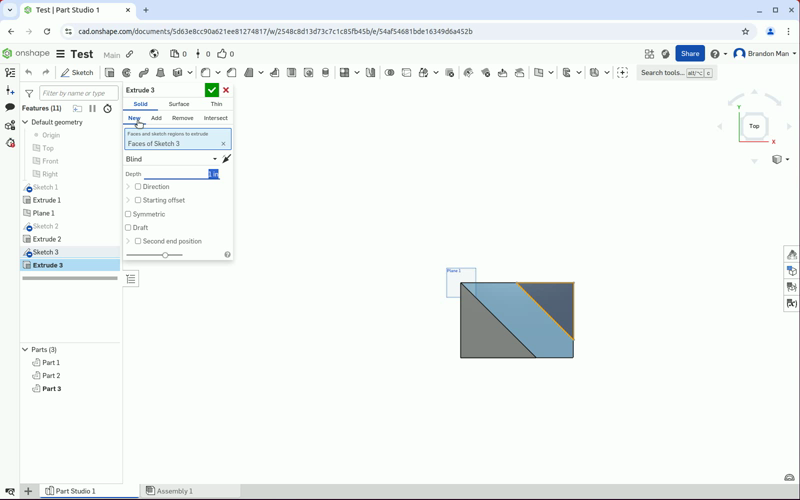
text(7.703)
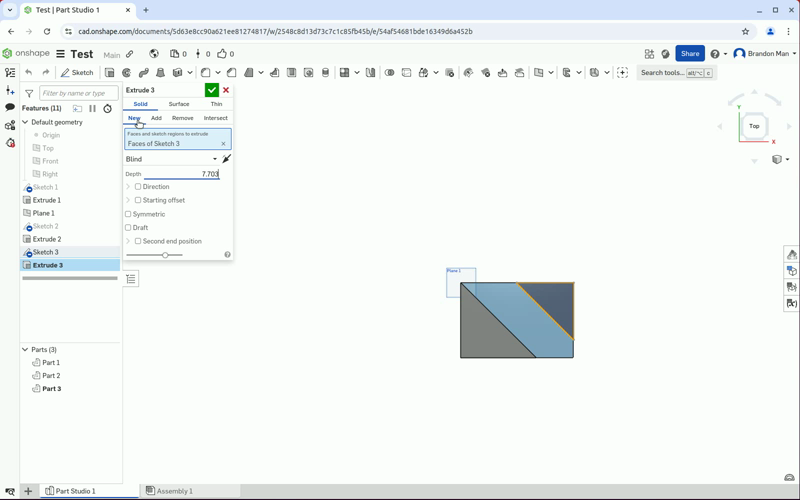
key(enter)
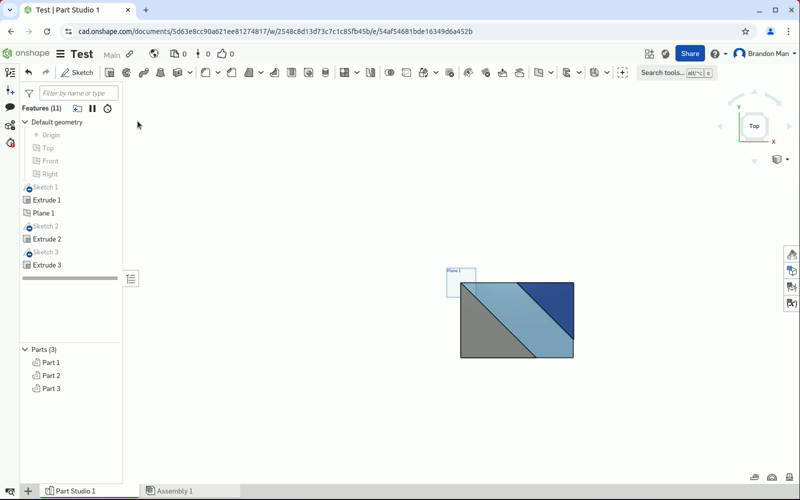
key(shift+h)
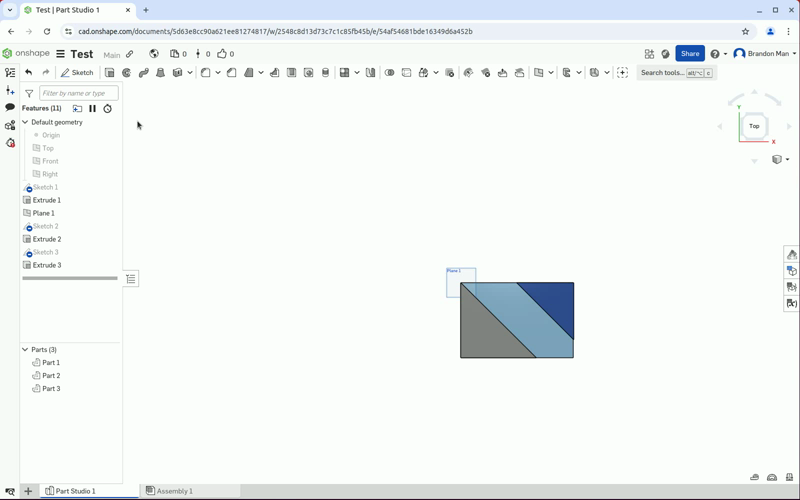
key(shift+h)
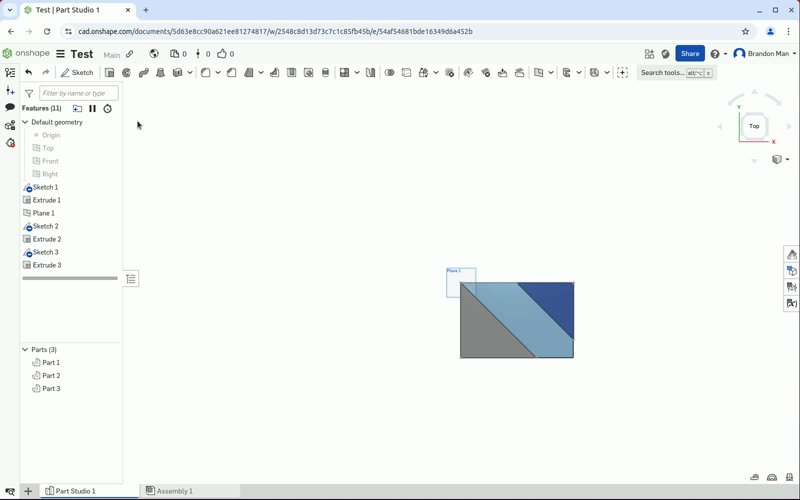
key(shift+7)
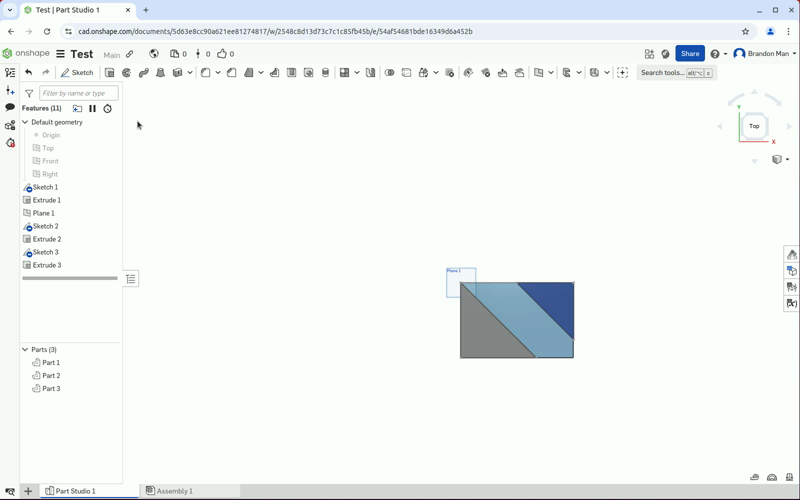
key(up, 3)
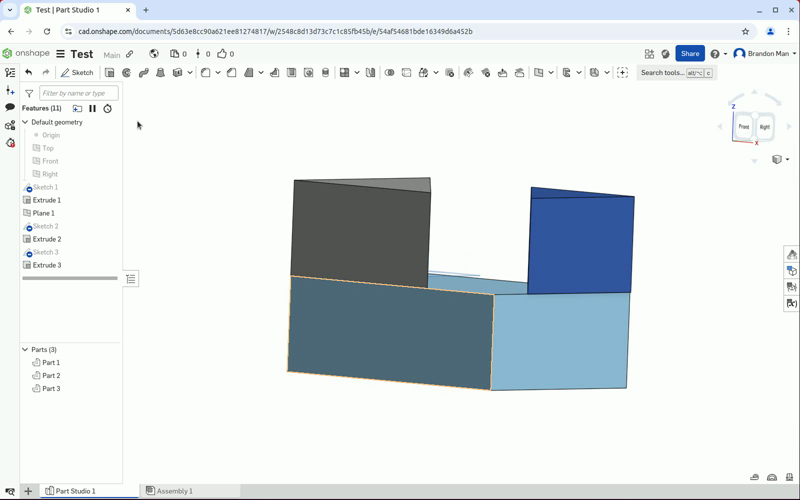
key(left, 3)
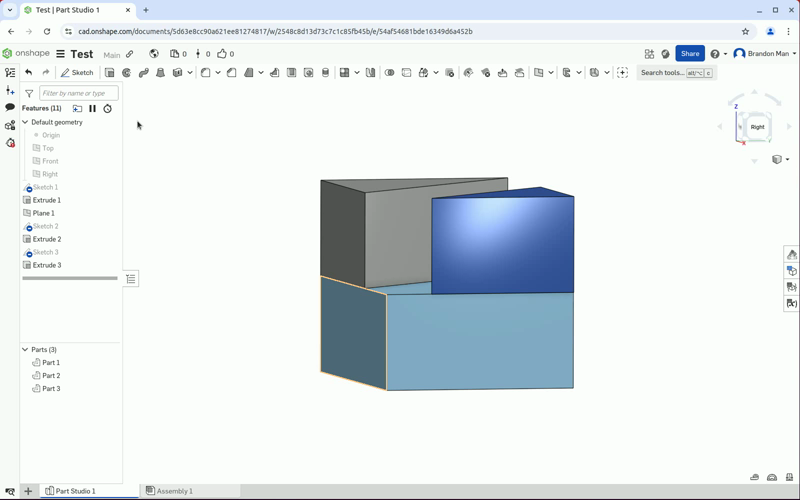
key(right, 3)
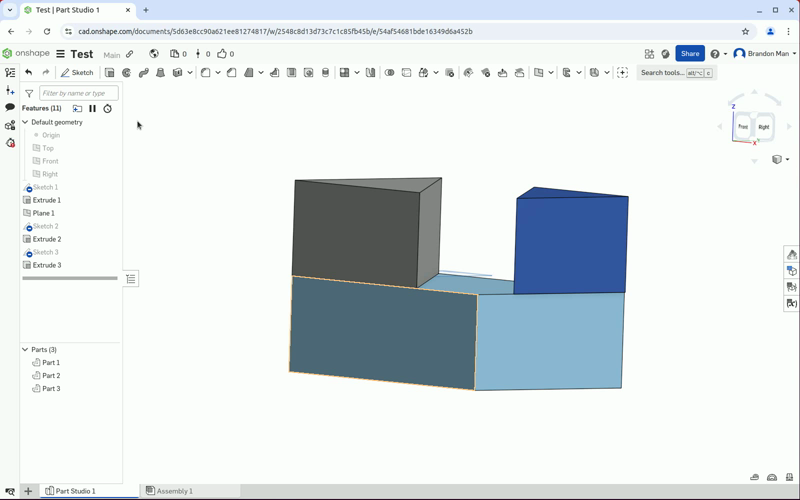
key(down, 3)
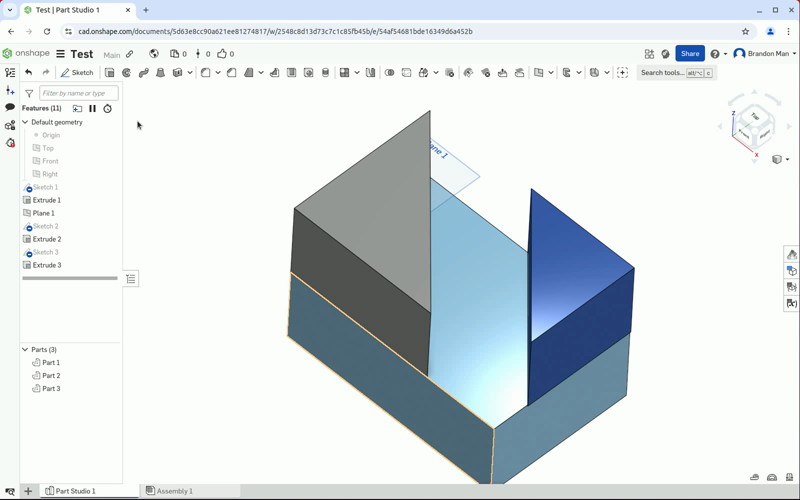
mouse_move(73, 189)
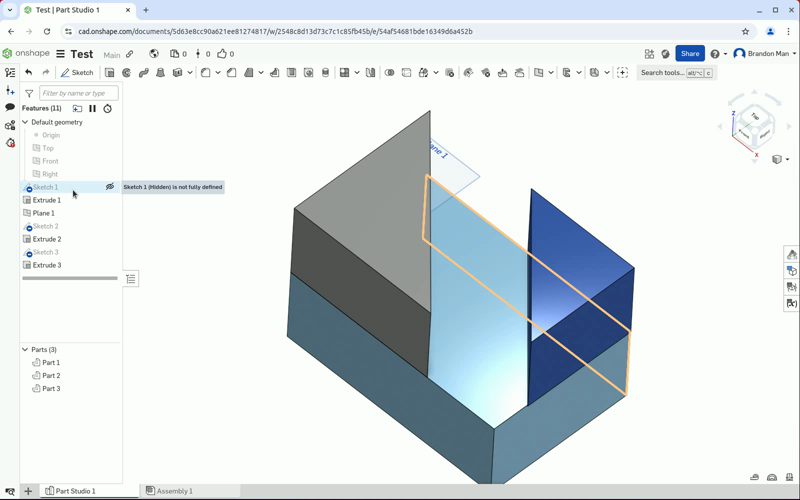
click(73, 189)